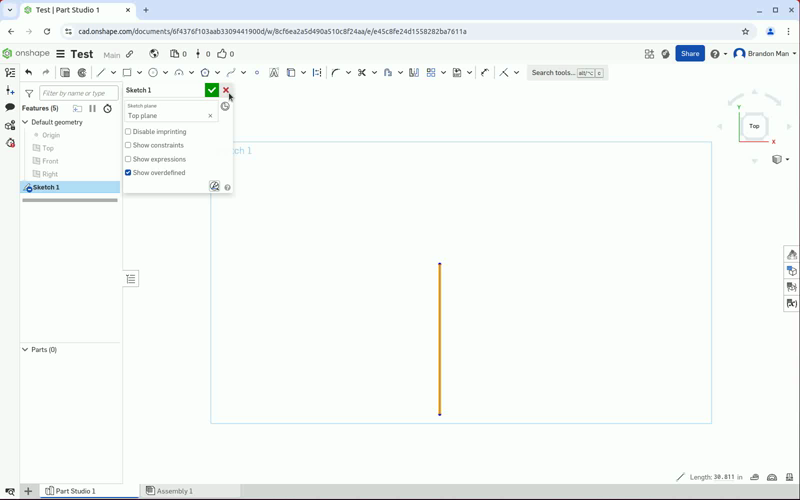
key(shift+h)
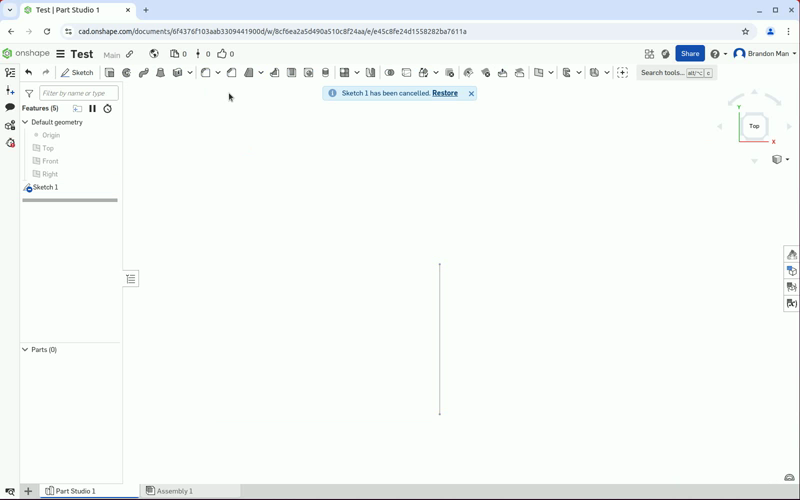
key(shift+s)
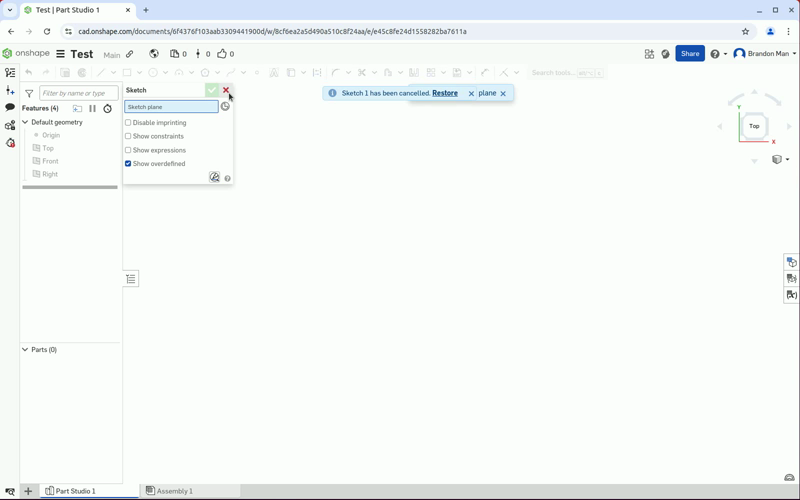
mouse_move(73, 150)
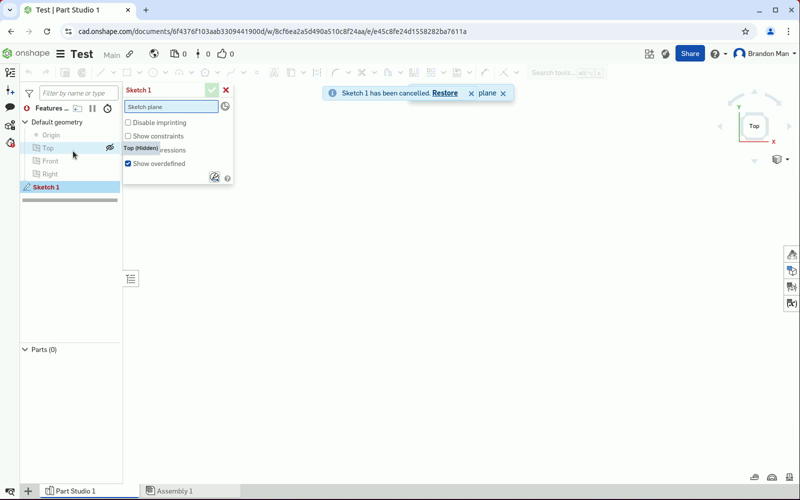
click(73, 150)
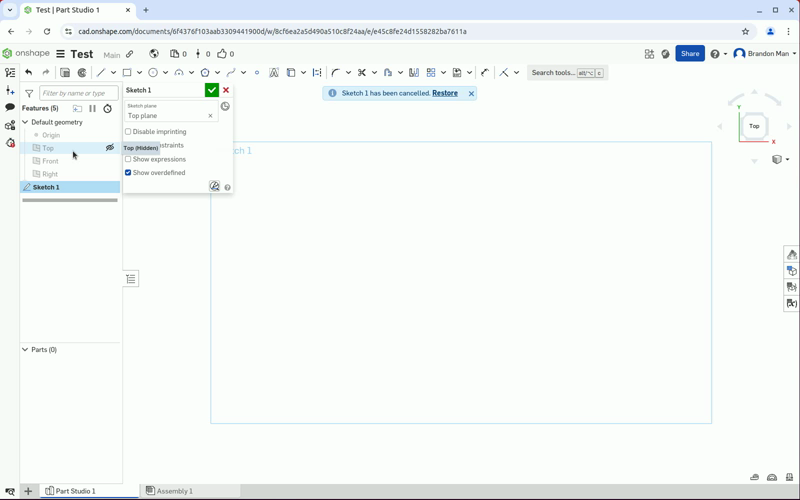
mouse_move(73, 352)
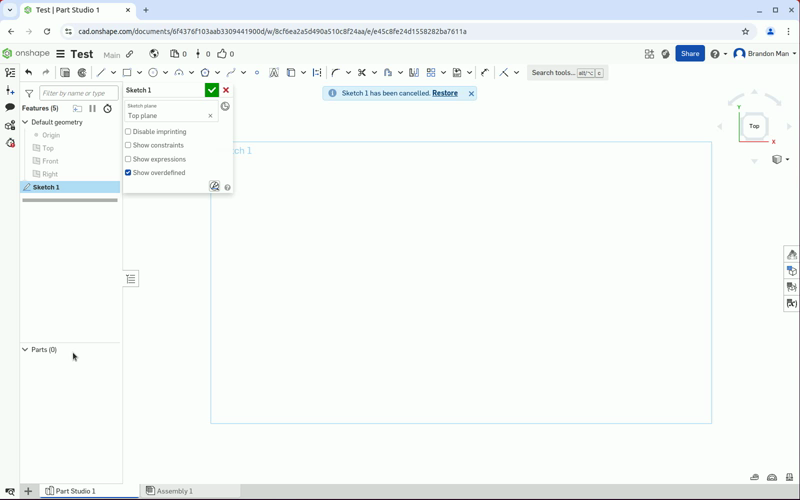
key(y)
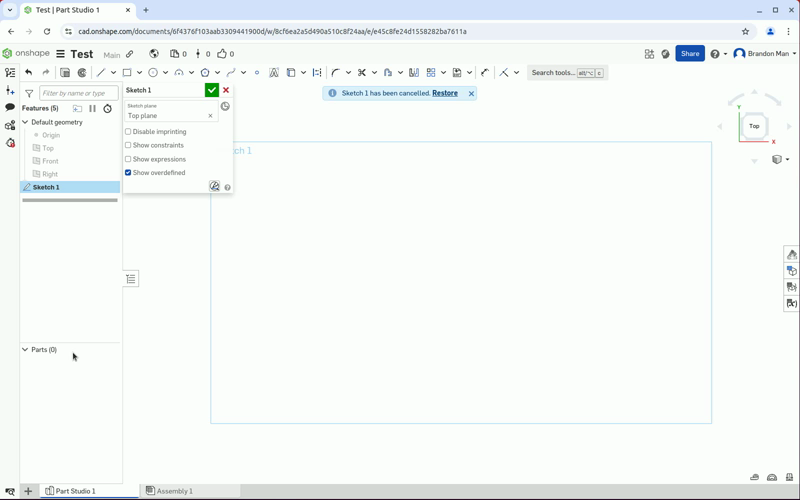
key(l)
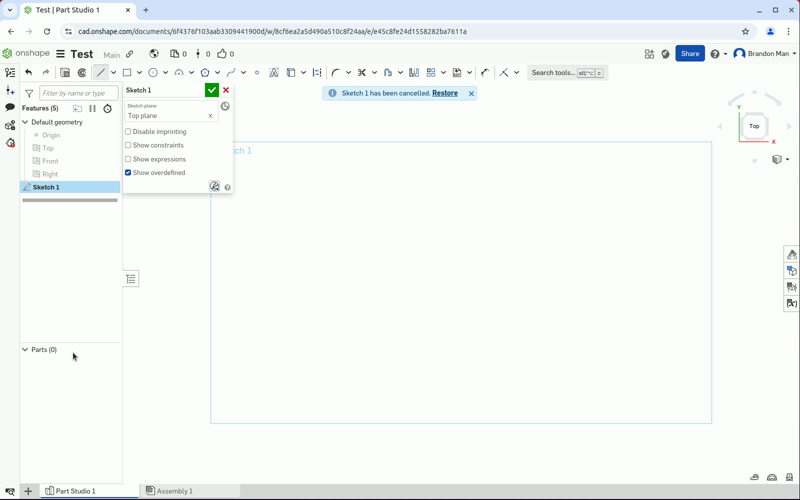
key_down(shift)
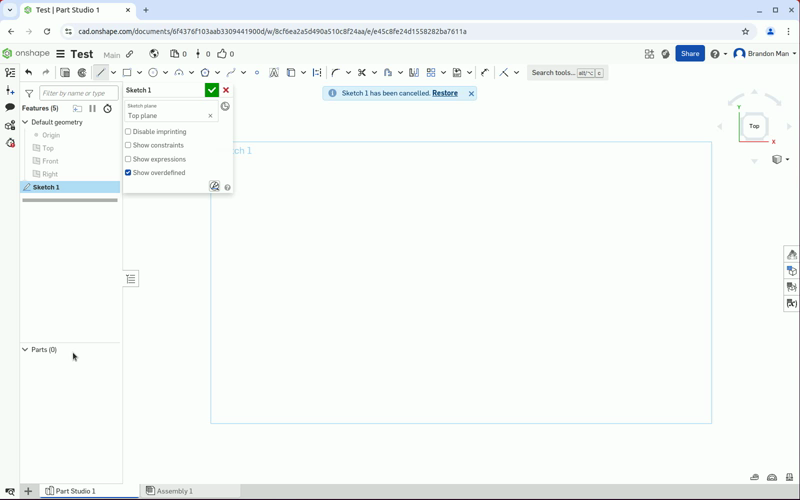
mouse_move(348, 393)
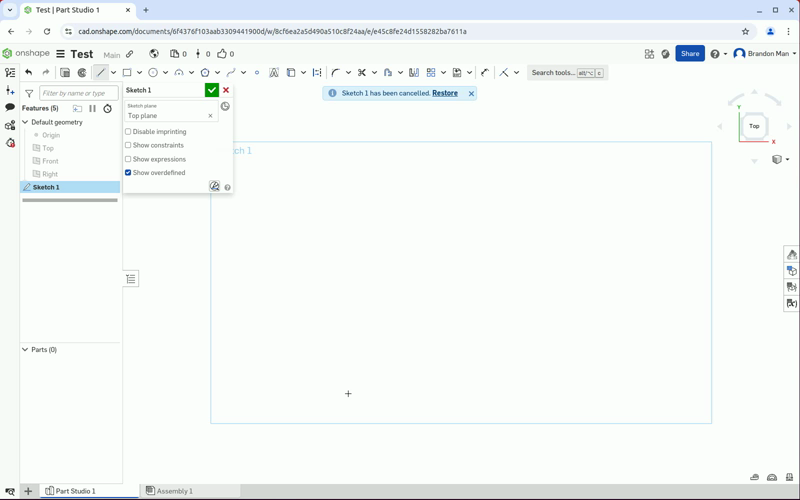
click(348, 393)
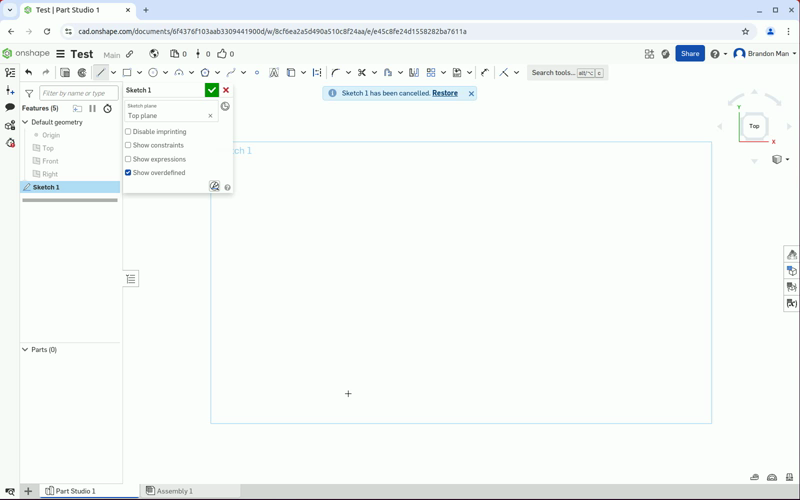
key_up(shift)
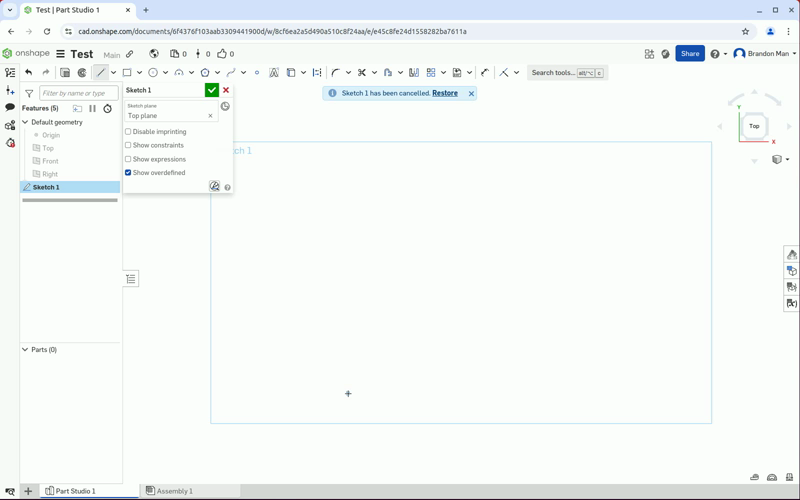
key_down(shift)
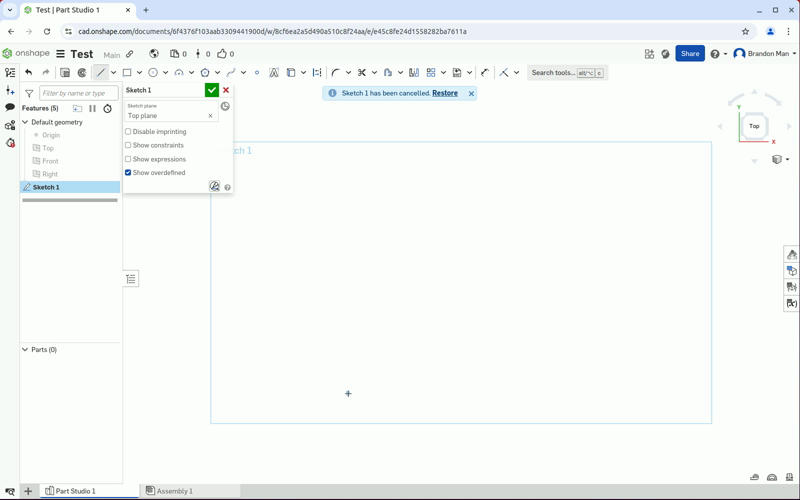
mouse_move(572, 393)
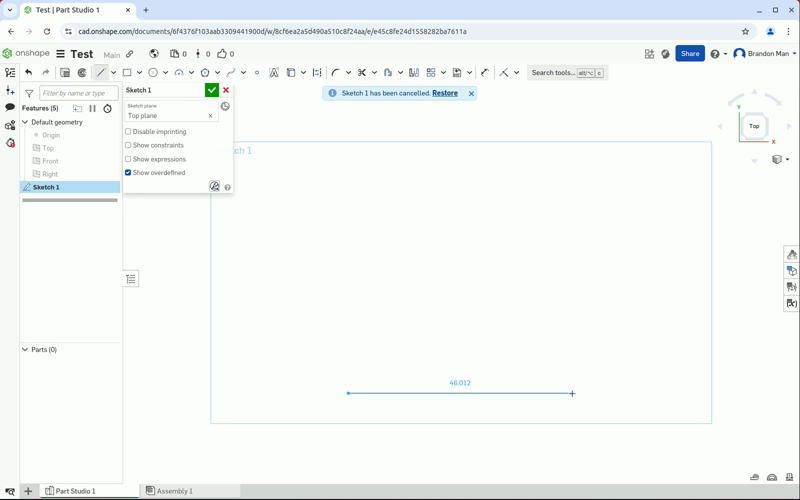
click(572, 393)
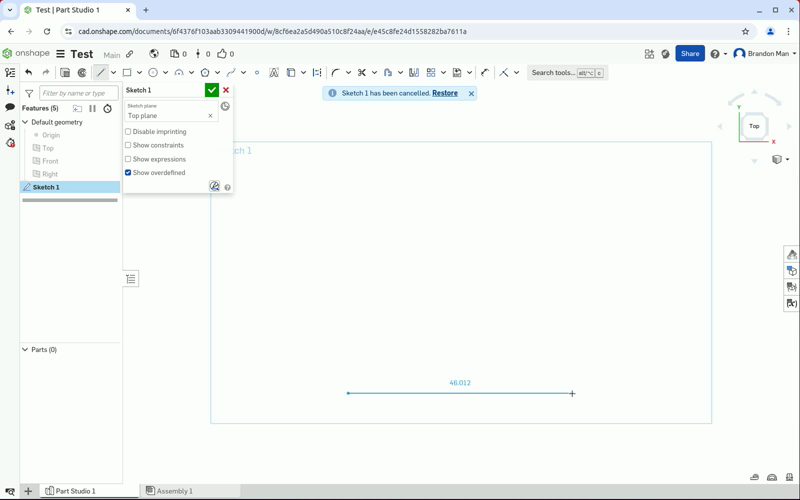
key_up(shift)
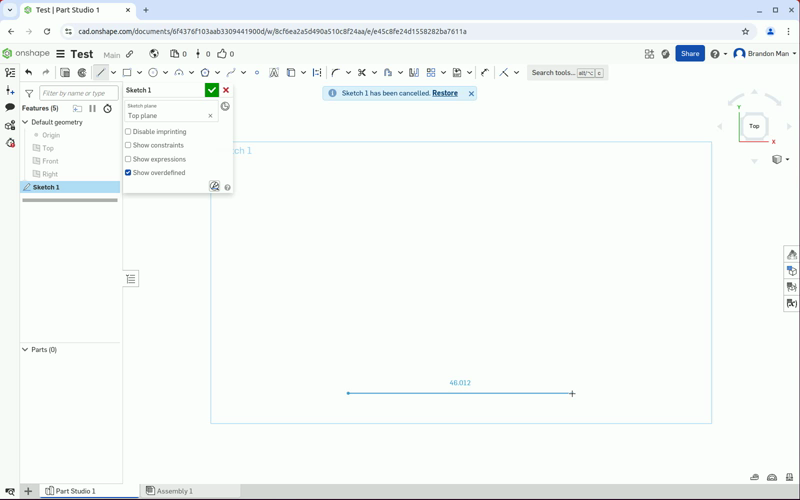
key_down(shift)
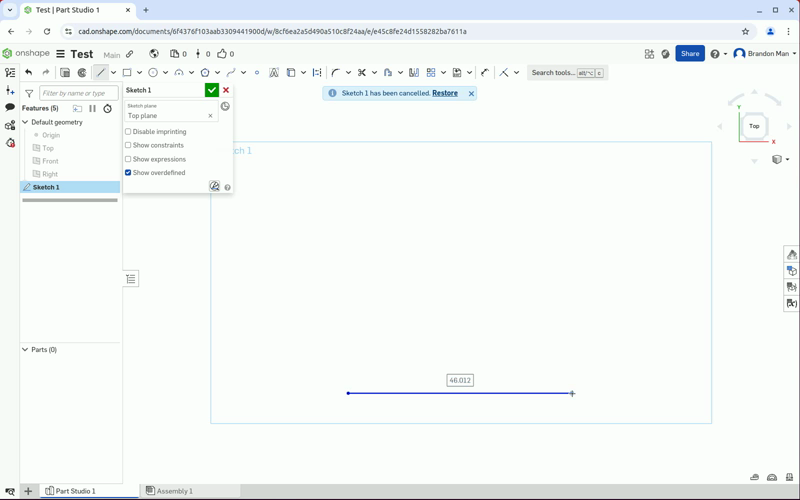
mouse_move(572, 171)
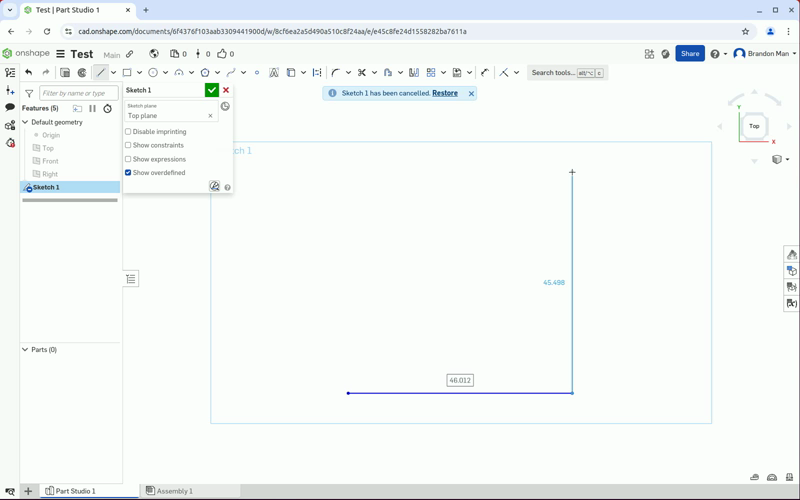
click(572, 171)
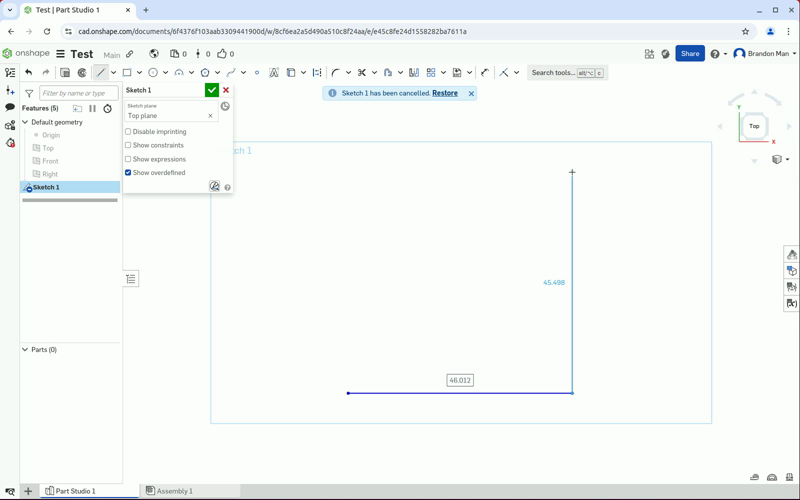
key_up(shift)
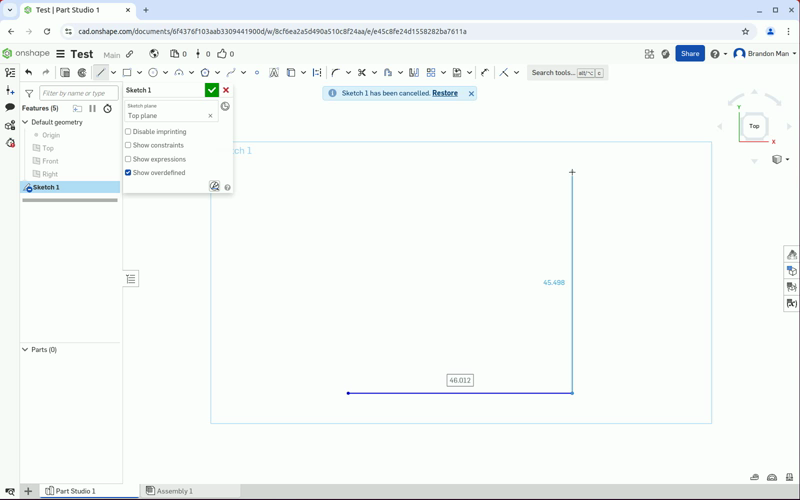
key_down(shift)
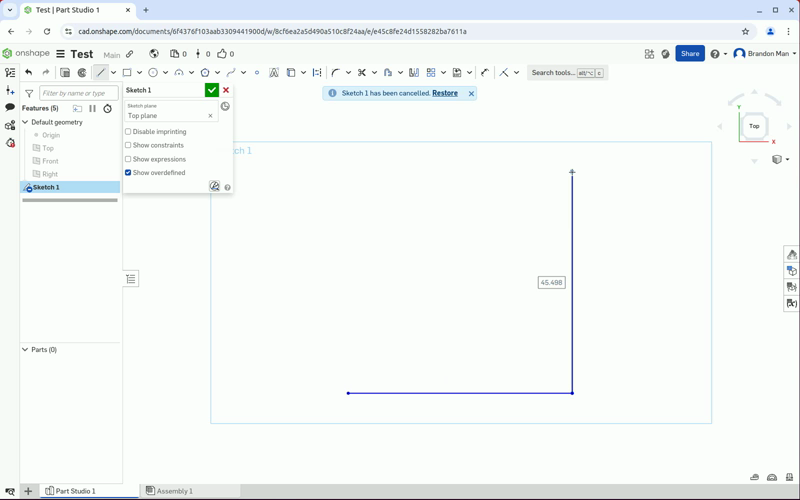
mouse_move(348, 171)
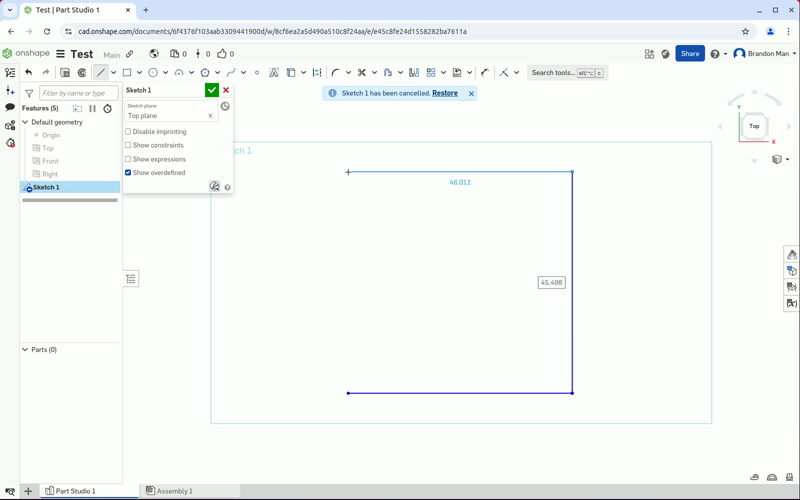
click(348, 171)
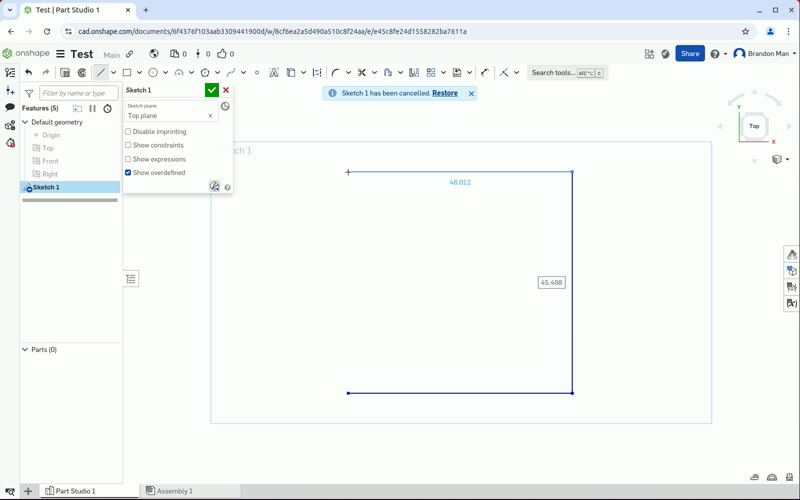
key_up(shift)
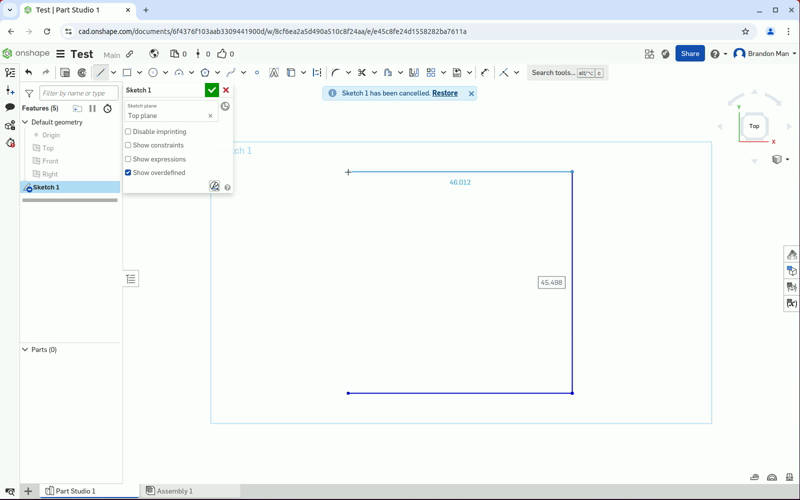
key_down(shift)
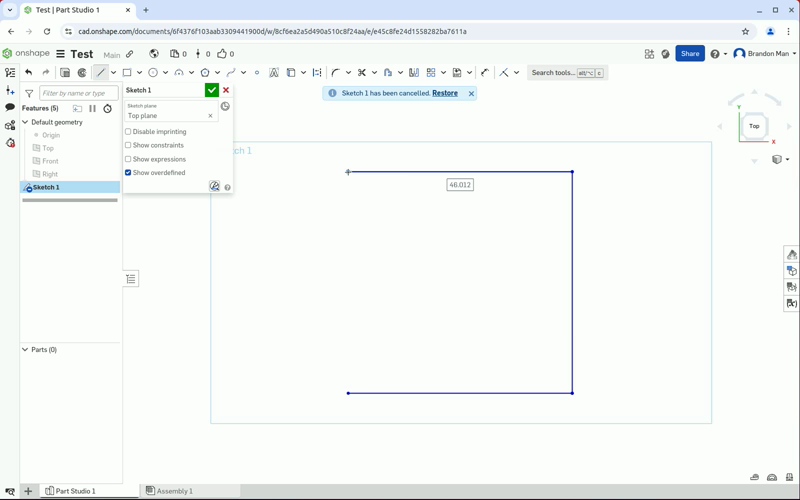
mouse_move(348, 393)
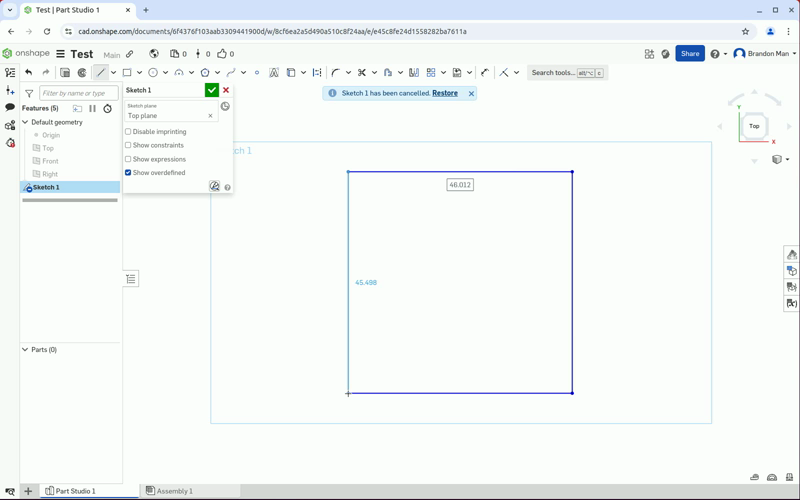
key_up(shift)
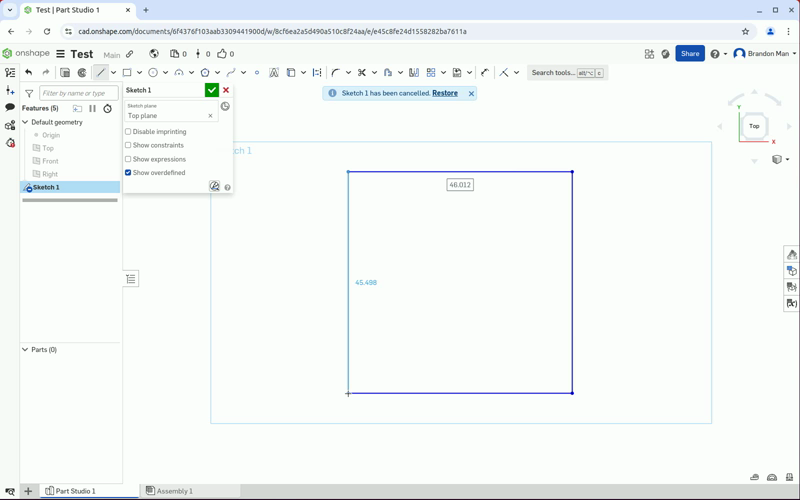
click(348, 393)
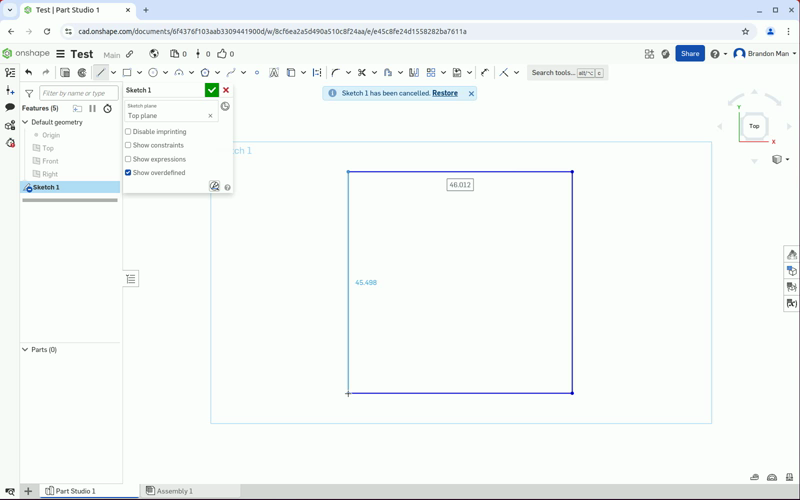
key(esc)
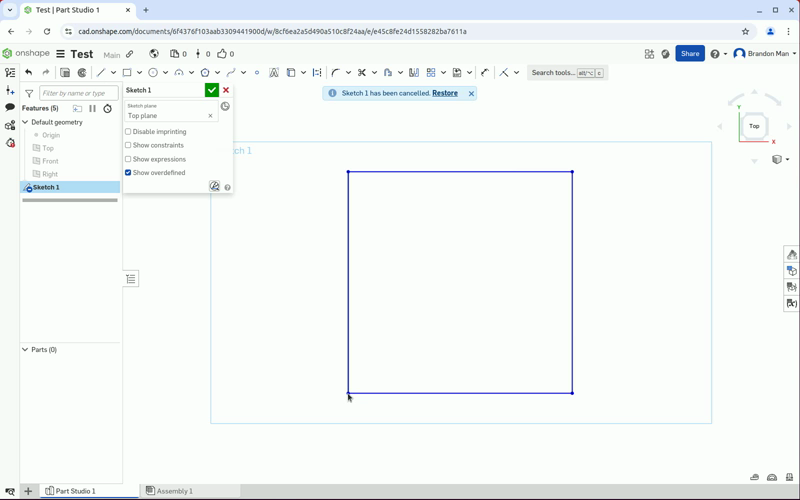
mouse_move(538, 271)
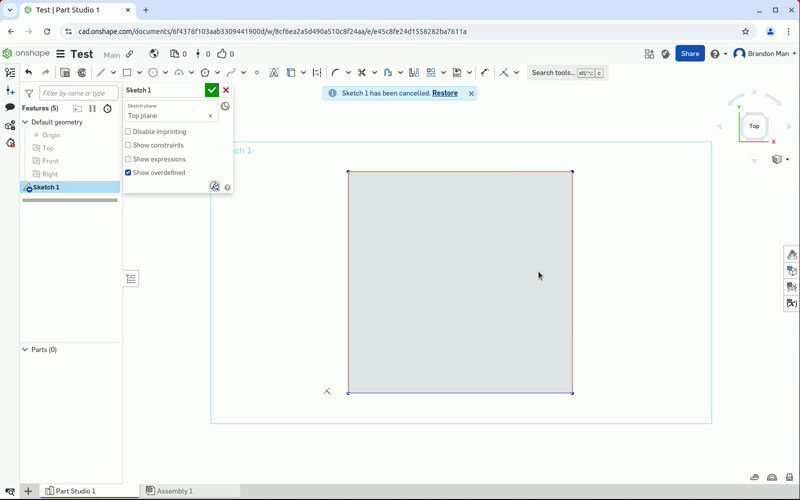
click(538, 271)
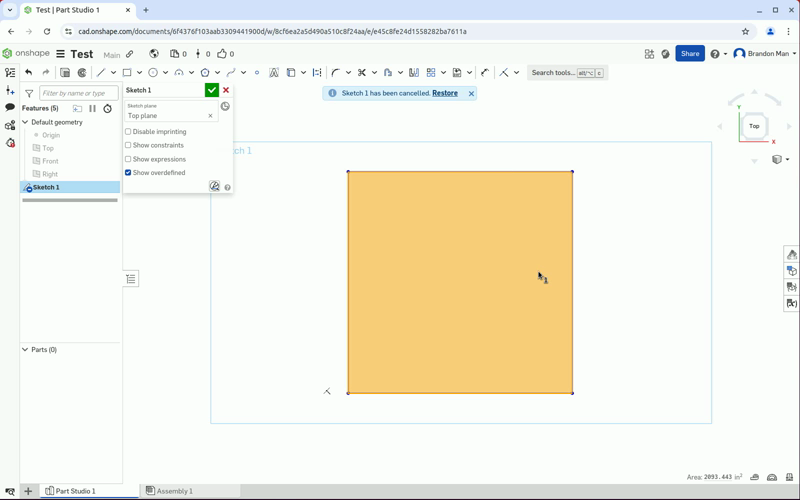
mouse_move(73, 352)
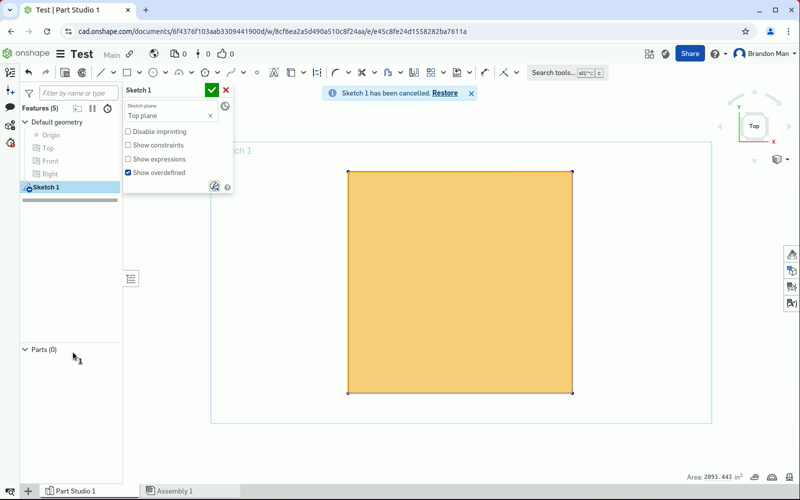
key(shift+y)
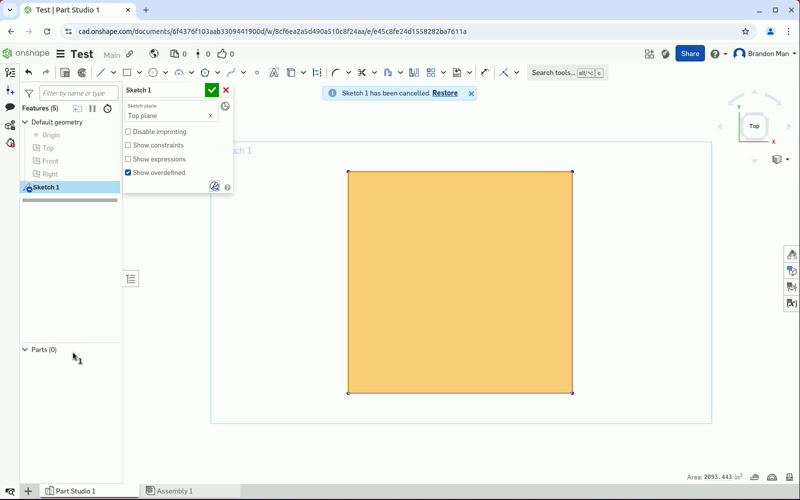
key(shift+e)
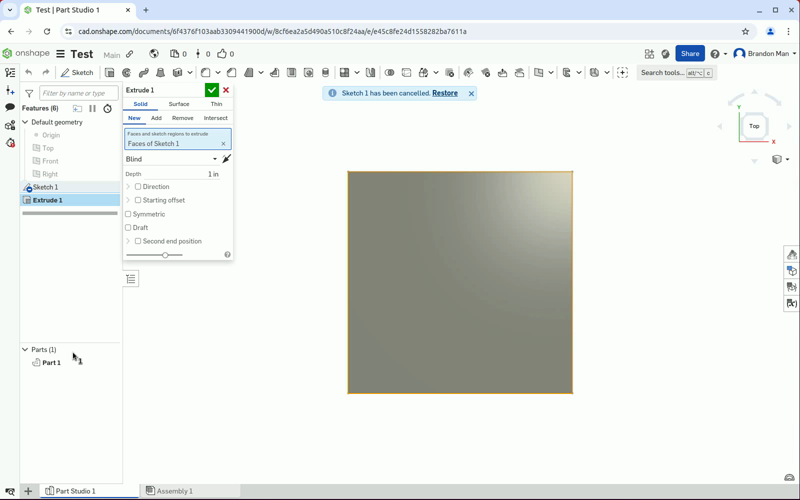
mouse_move(143, 106)
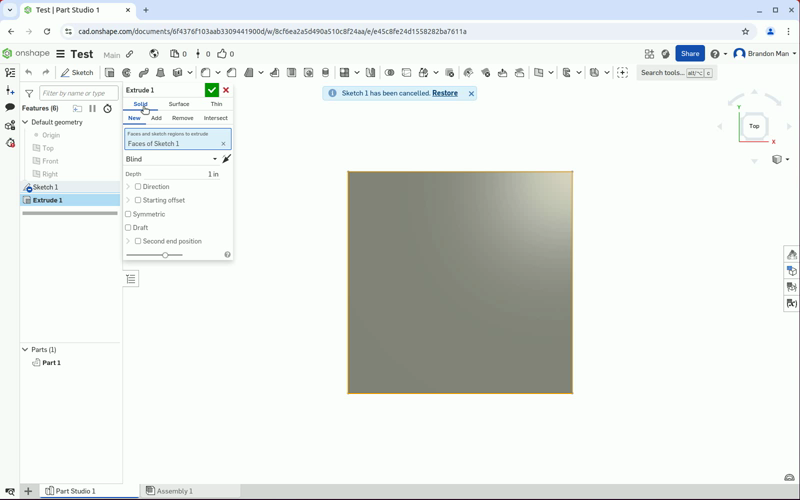
click(143, 106)
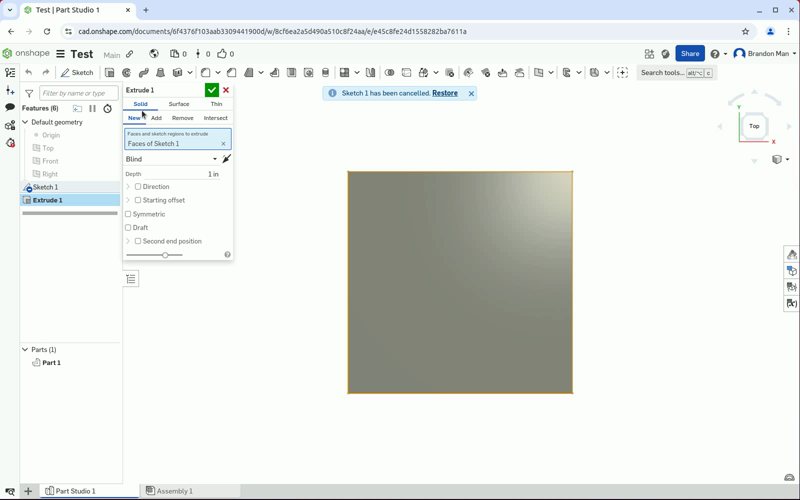
mouse_move(137, 120)
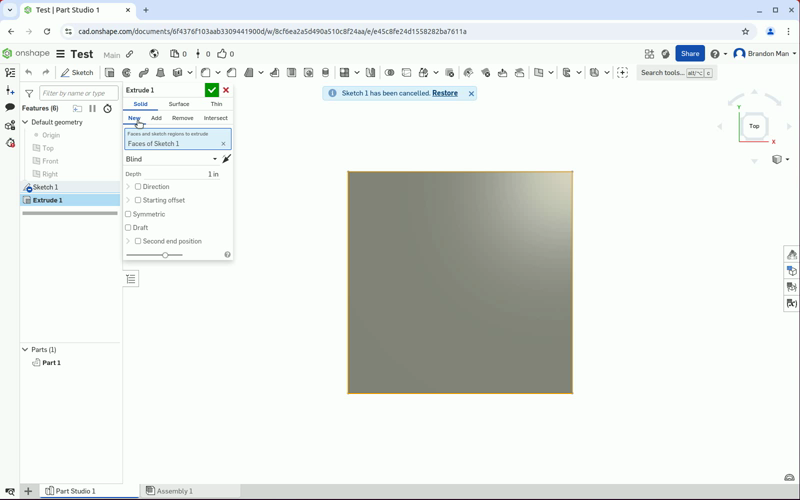
click(137, 120)
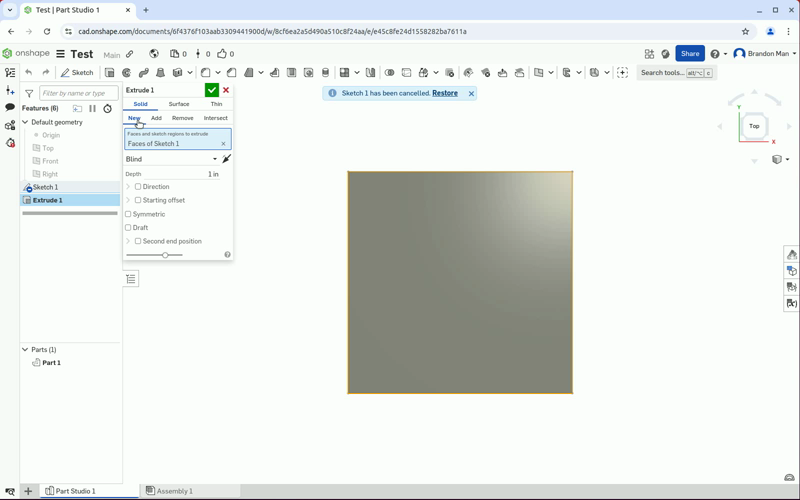
key(tab, 4)
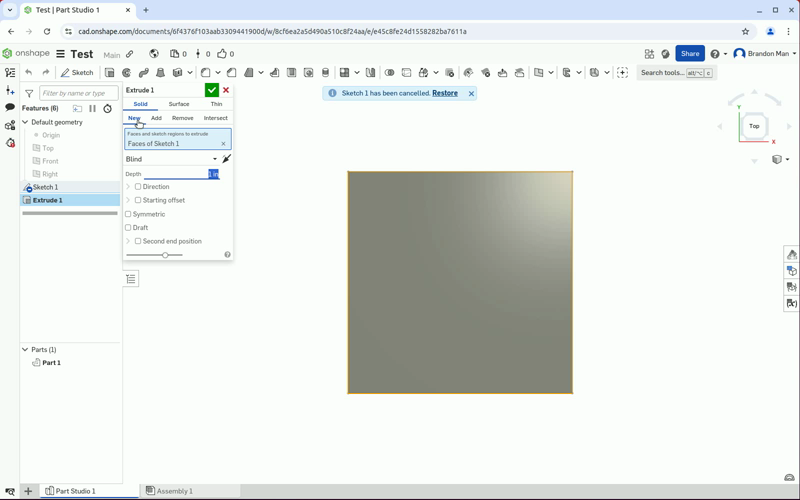
text(7.703)
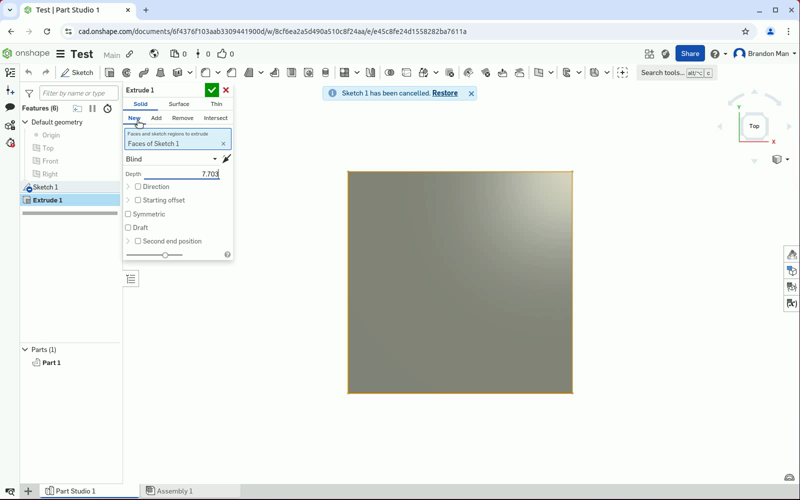
key(enter)
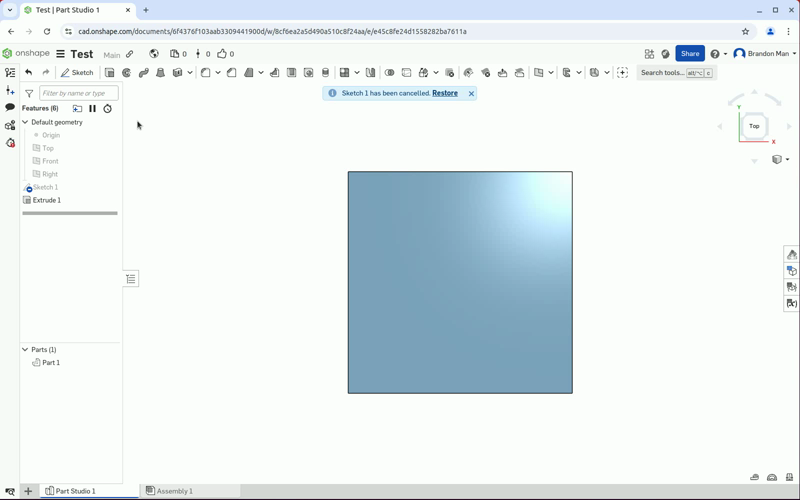
key(shift+h)
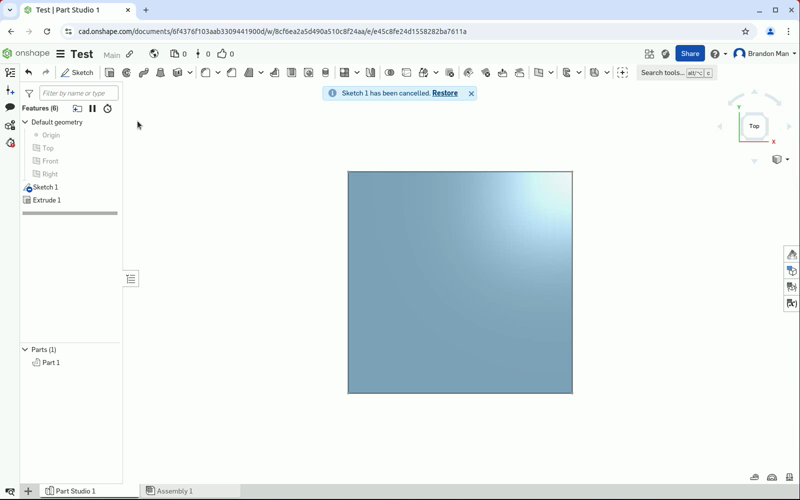
key(shift+h)
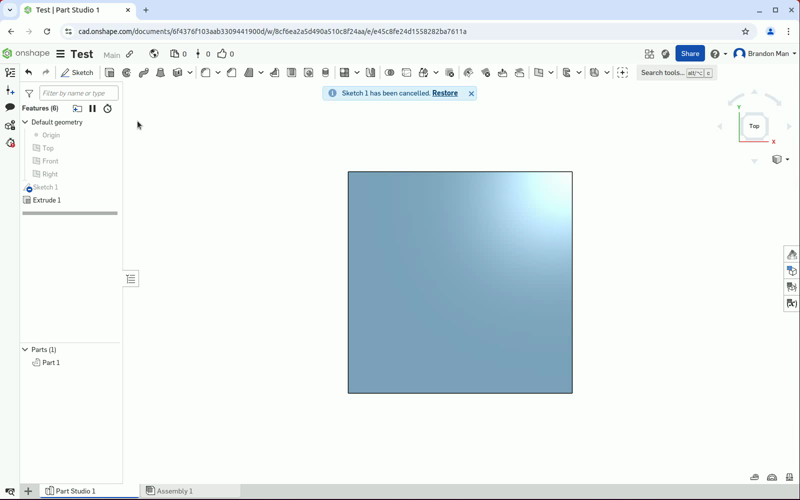
mouse_move(73, 189)
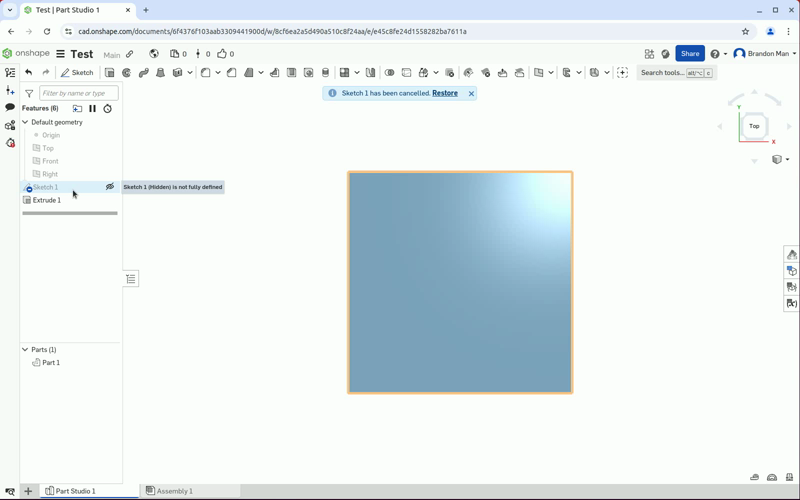
click(73, 189)
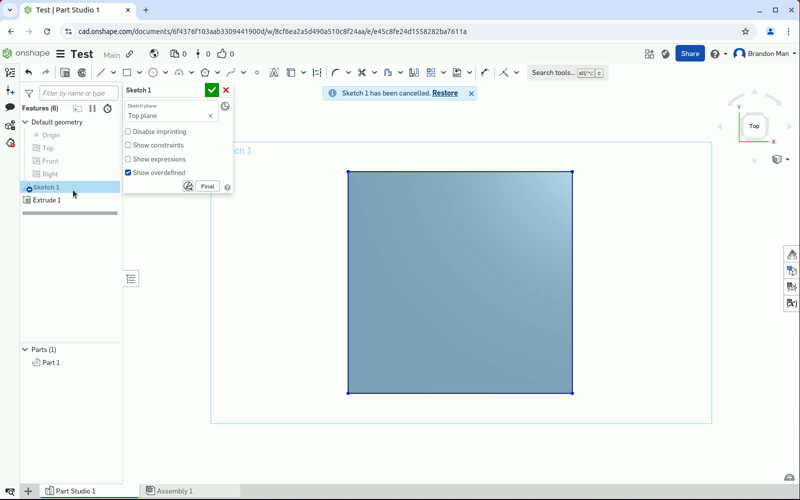
mouse_move(229, 92)
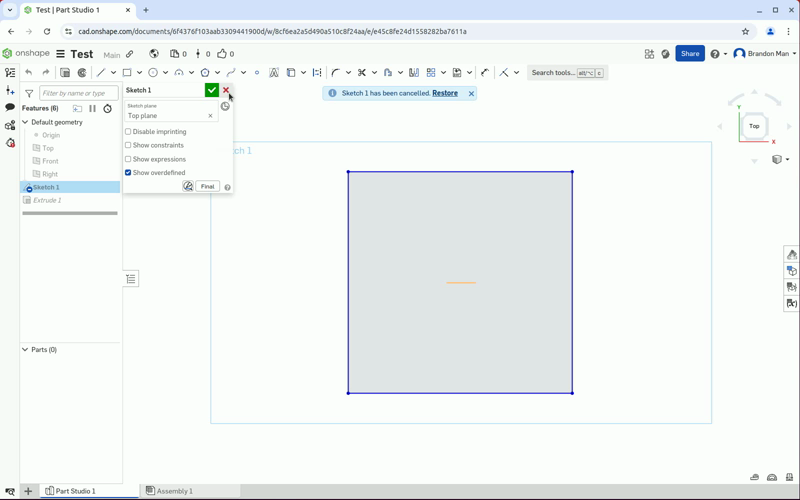
click(229, 92)
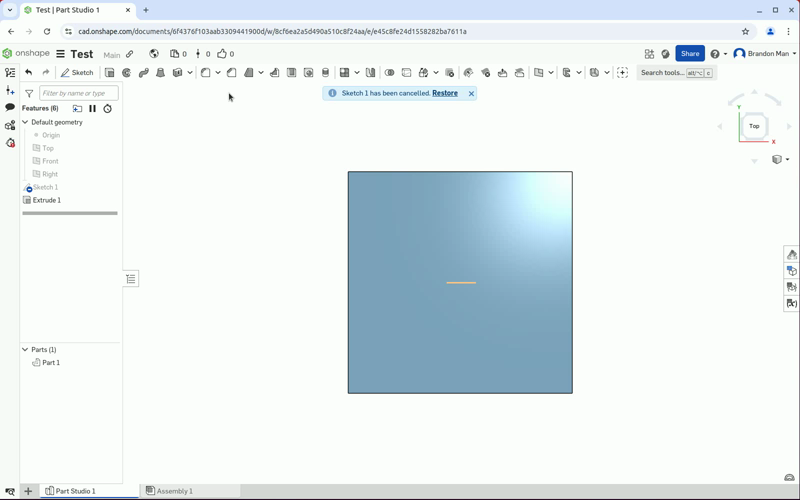
mouse_move(541, 75)
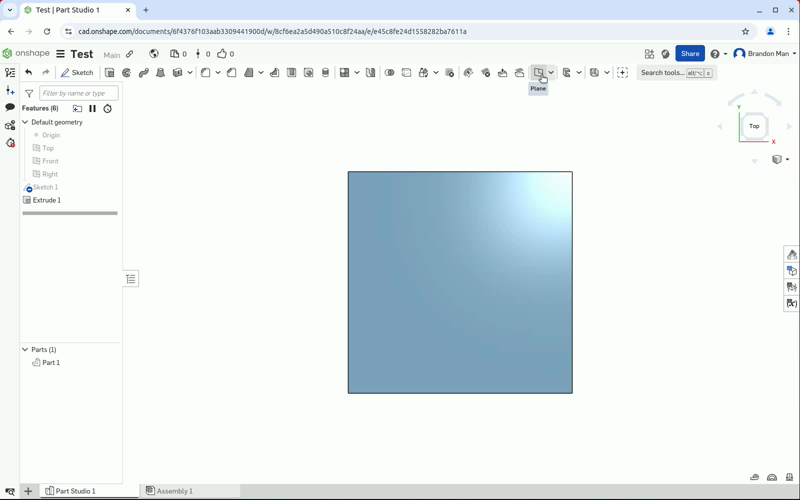
click(541, 75)
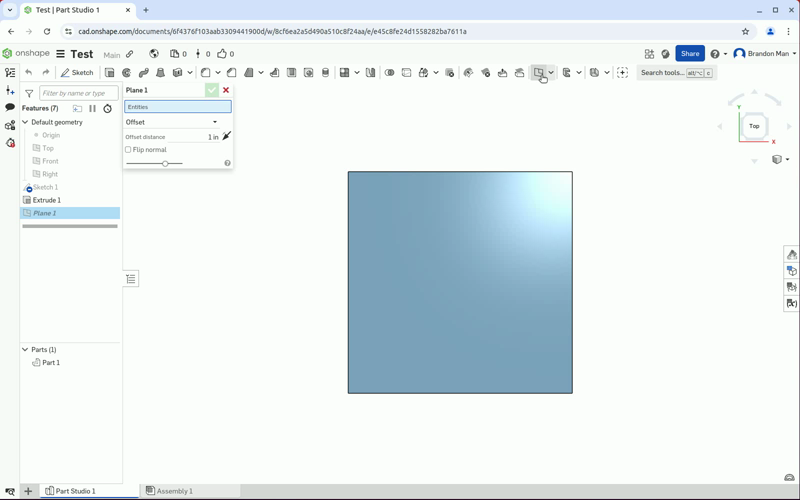
mouse_move(73, 150)
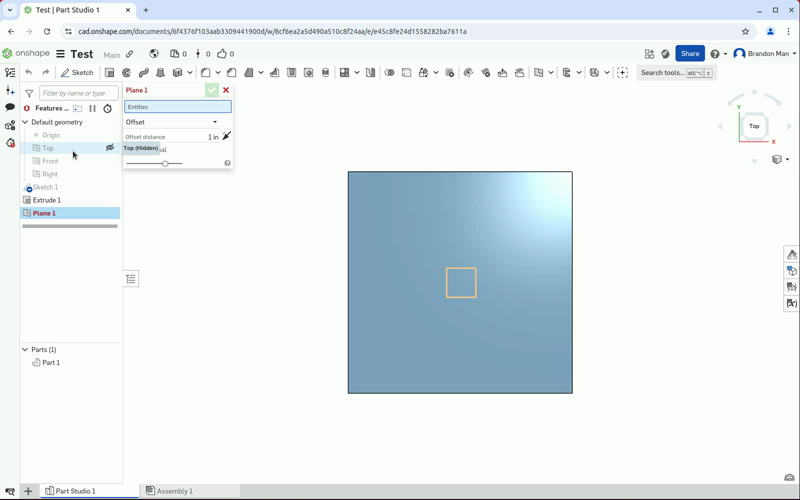
click(73, 150)
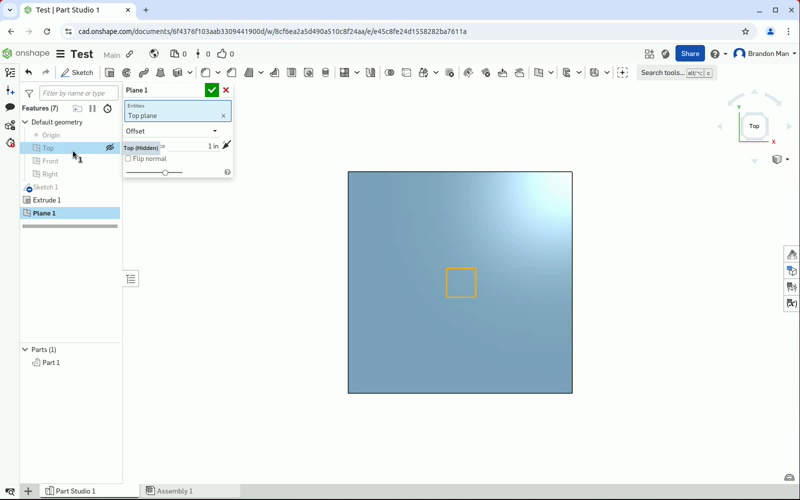
key(tab, 2)
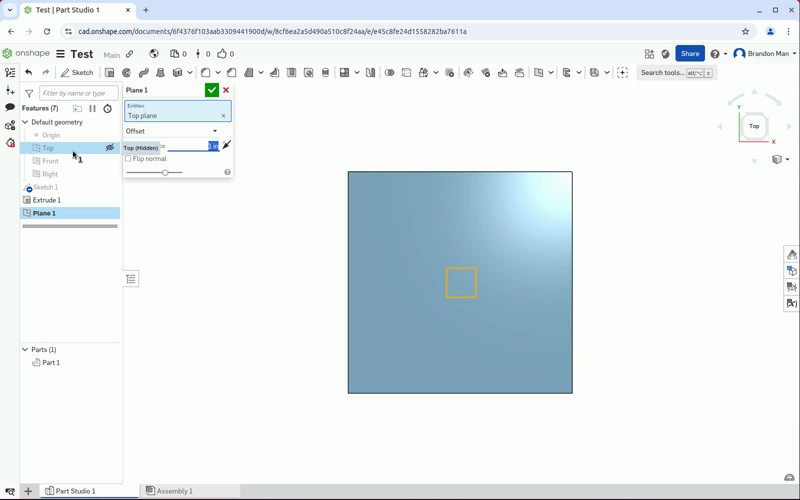
text(7.703)
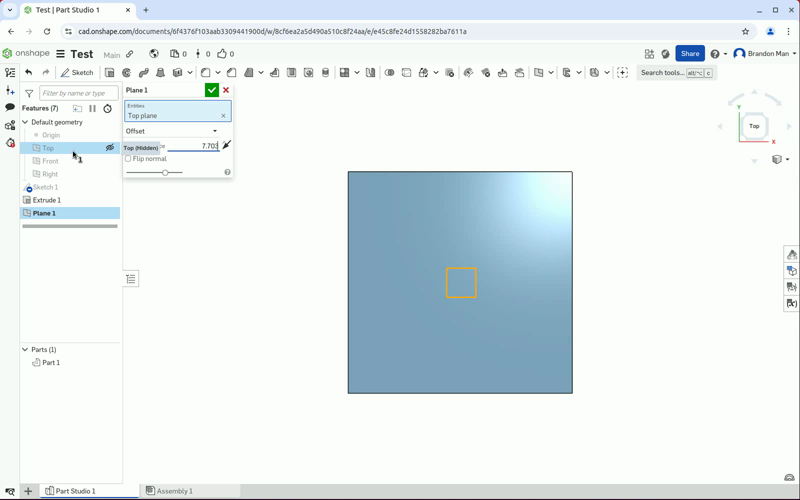
key(enter, 2)
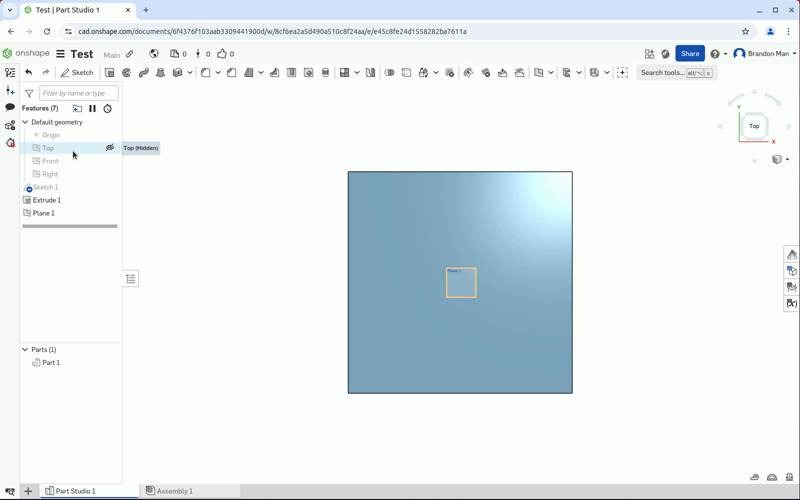
key(shift+s)
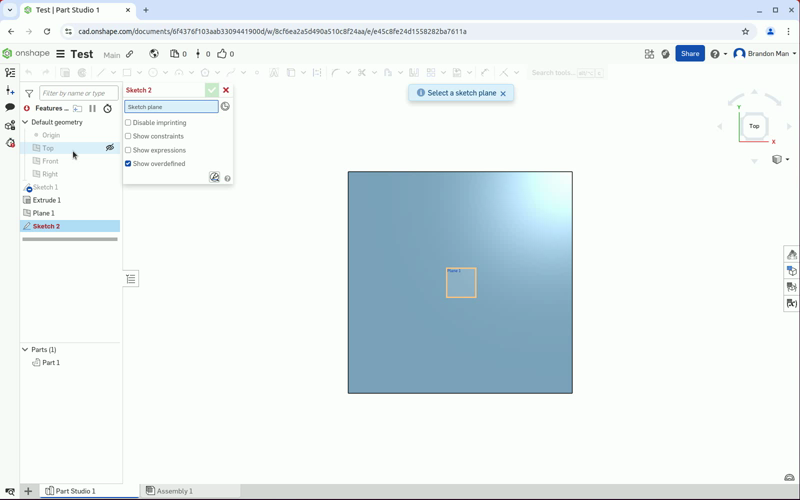
mouse_move(73, 215)
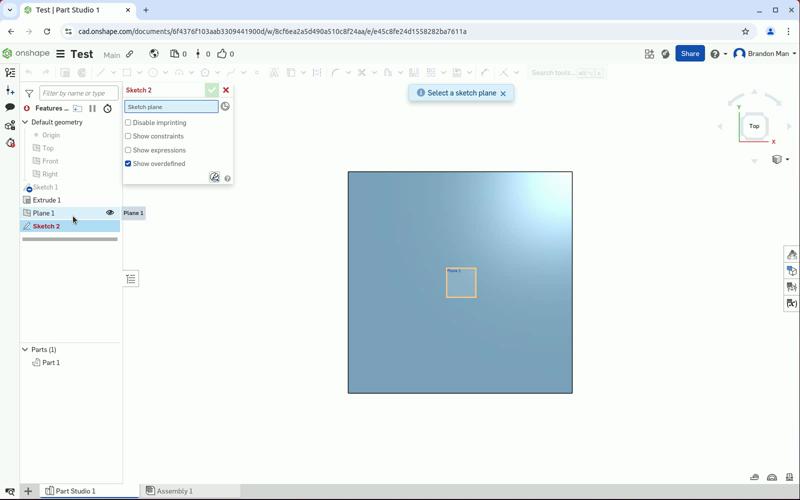
click(73, 215)
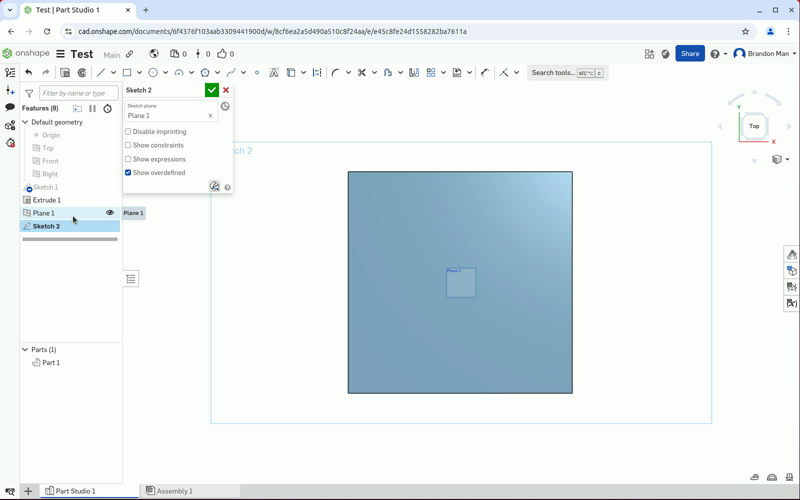
mouse_move(73, 352)
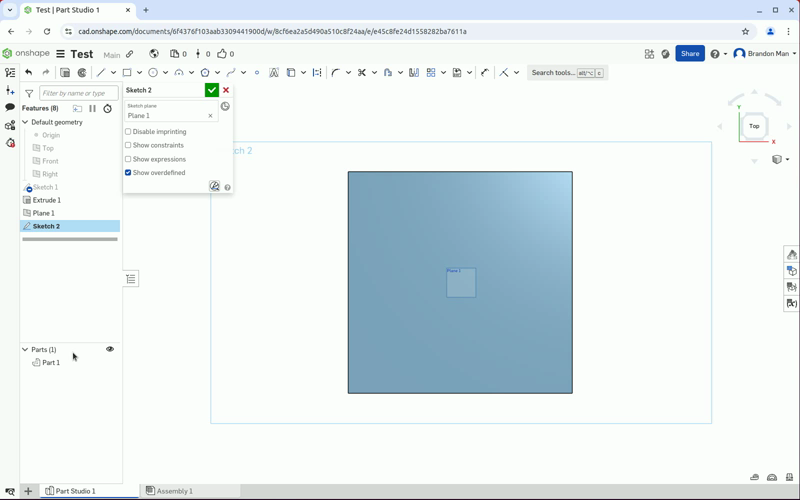
key(y)
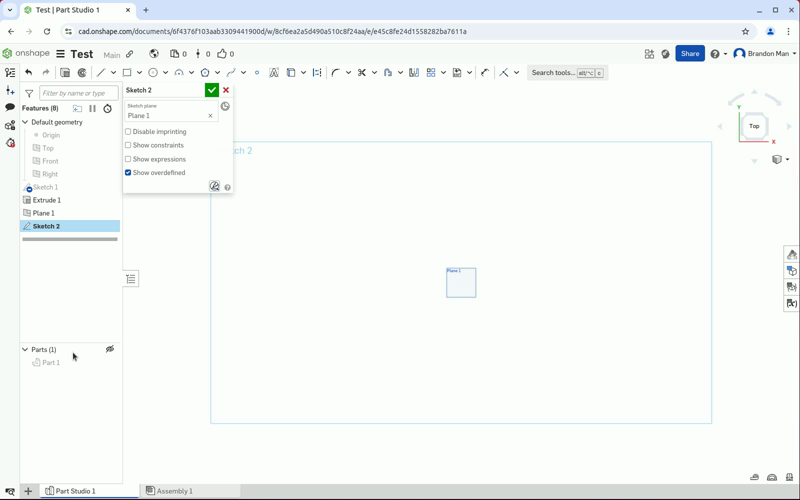
key(l)
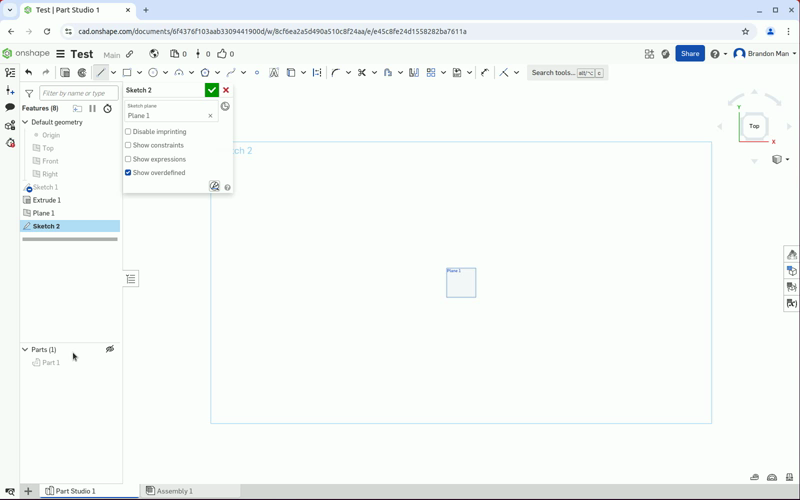
key_down(shift)
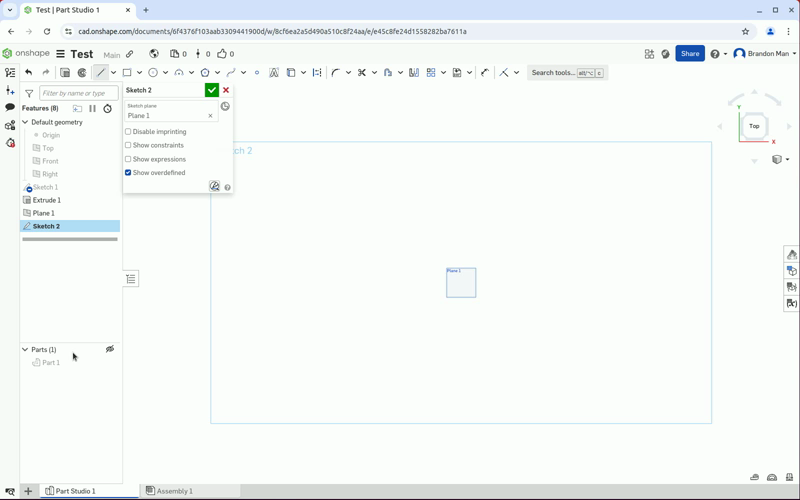
mouse_move(369, 368)
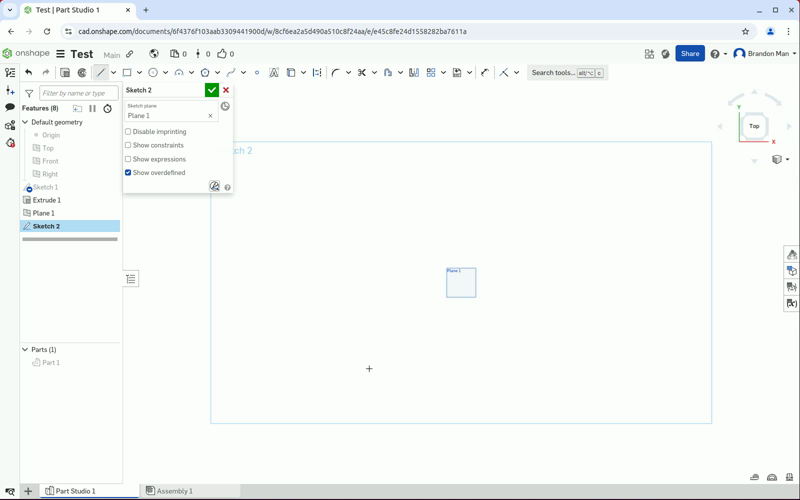
click(369, 368)
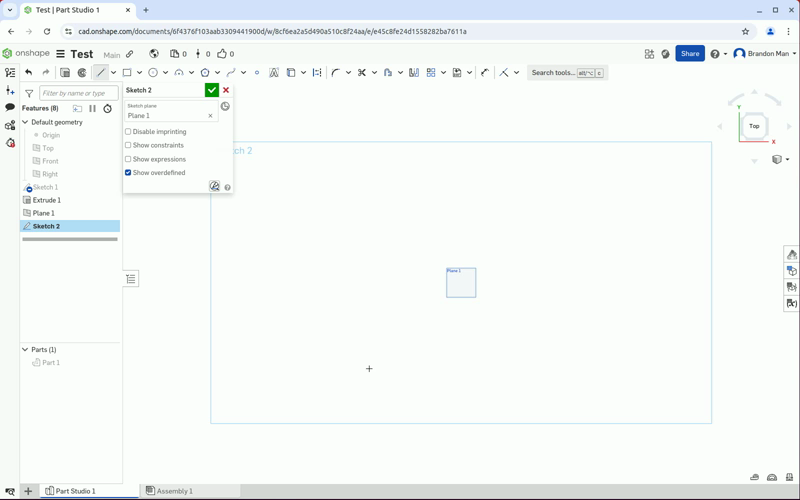
key_up(shift)
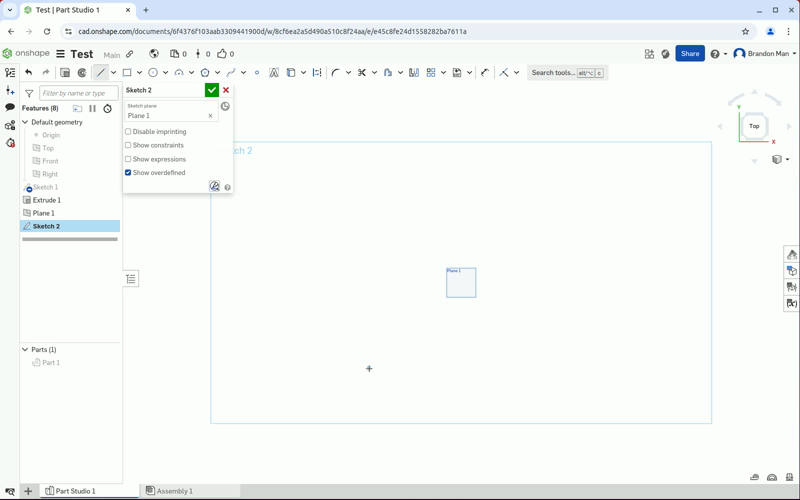
key_down(shift)
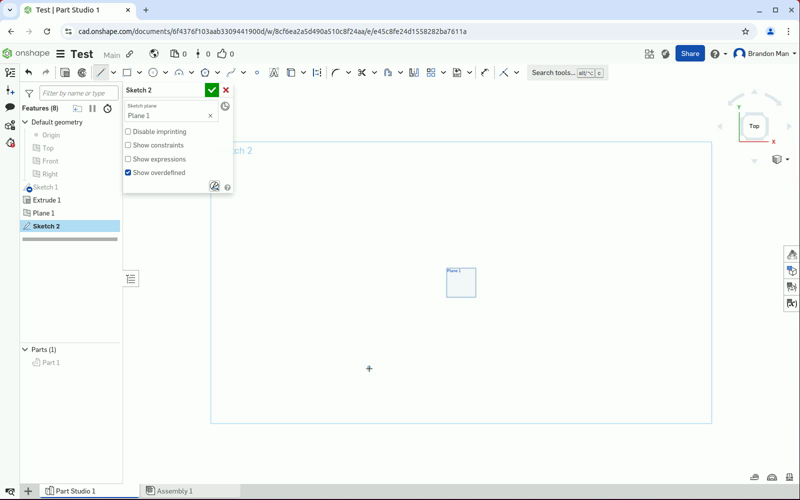
mouse_move(551, 368)
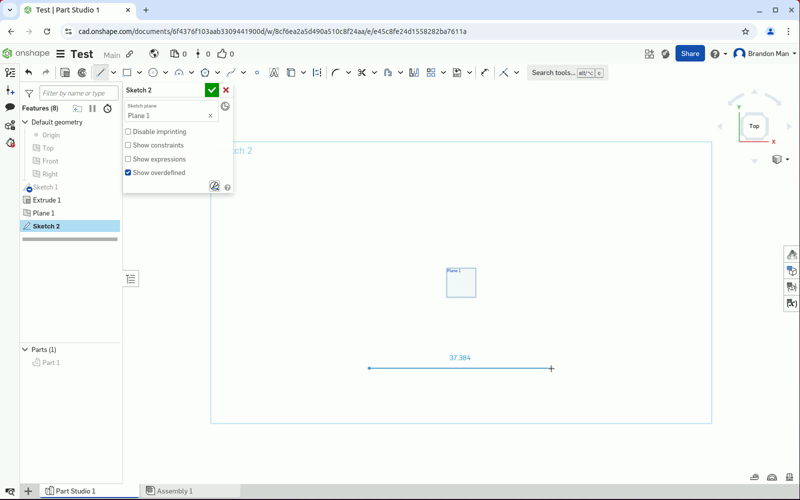
click(551, 368)
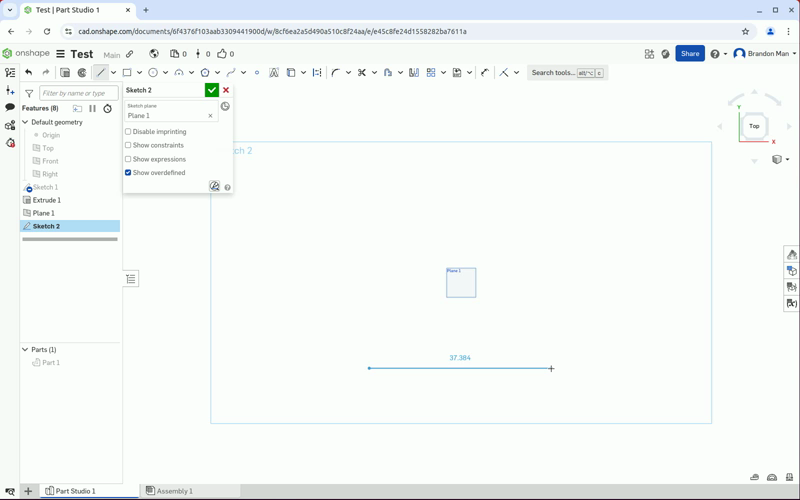
key_up(shift)
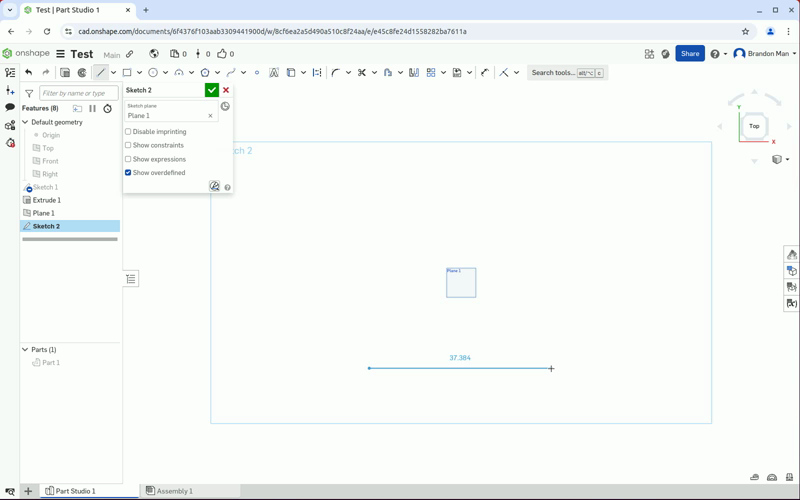
key_down(shift)
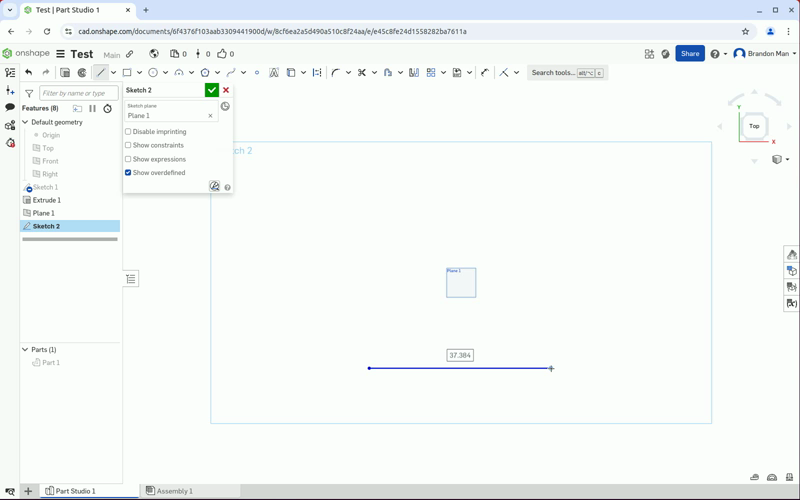
mouse_move(551, 194)
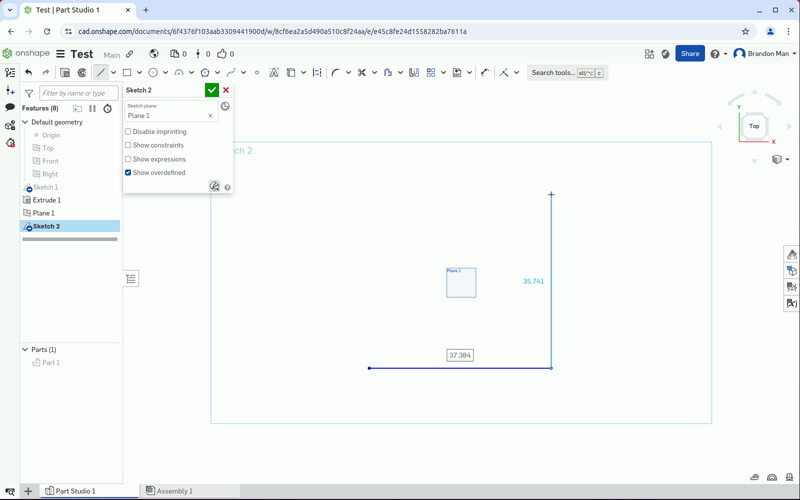
click(551, 194)
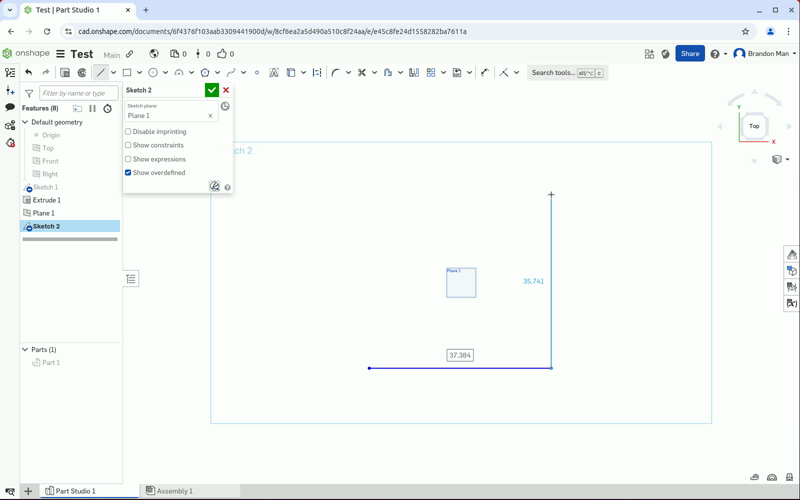
key_up(shift)
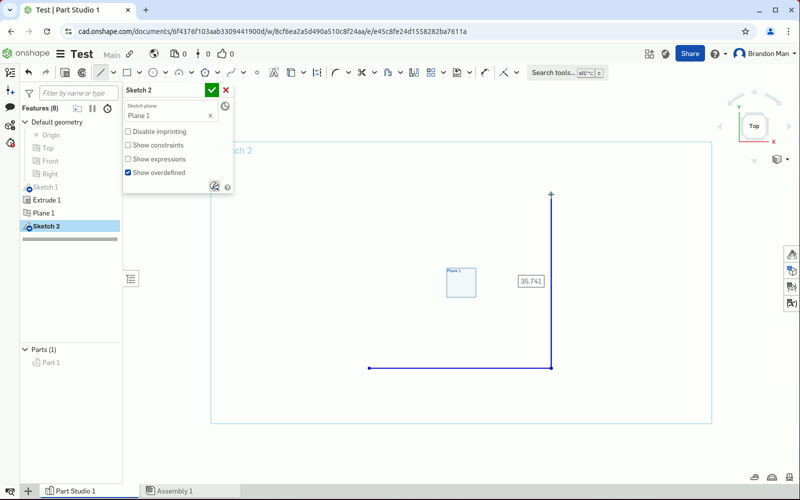
key_down(shift)
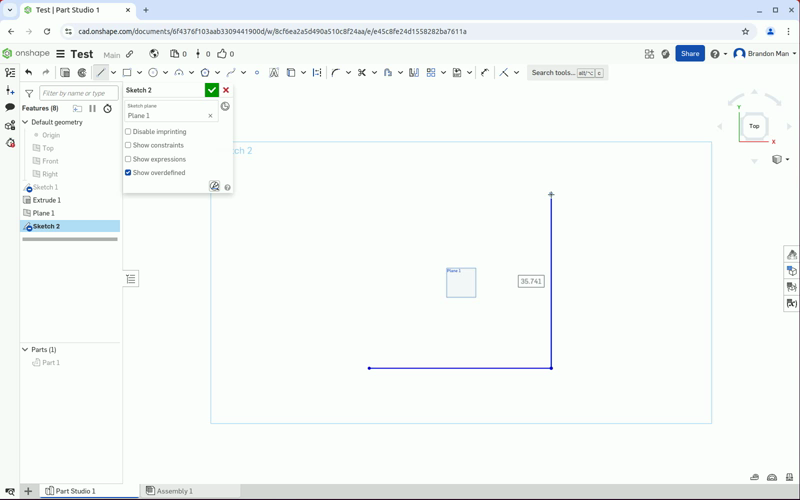
mouse_move(369, 194)
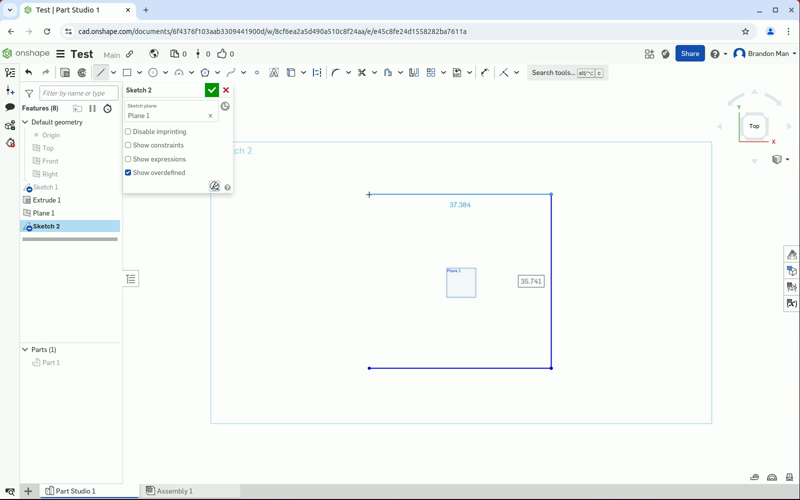
click(369, 194)
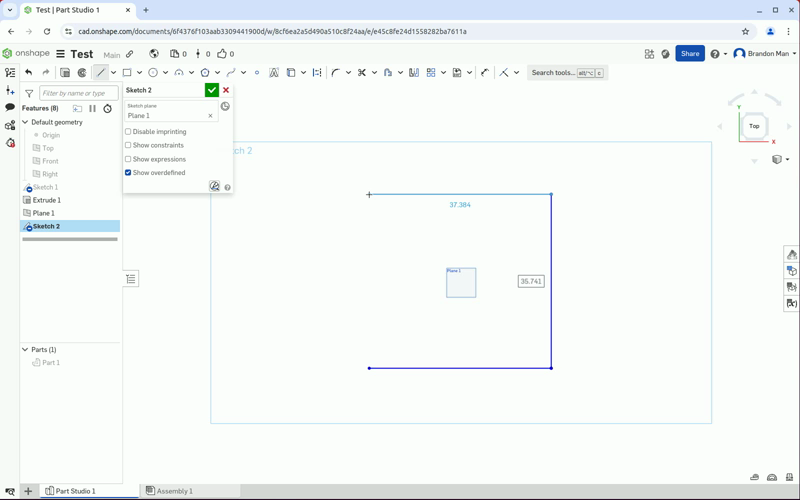
key_up(shift)
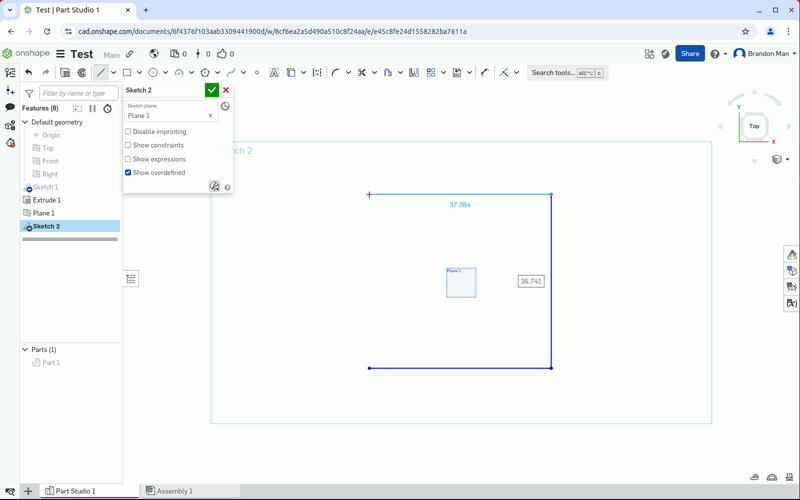
key_down(shift)
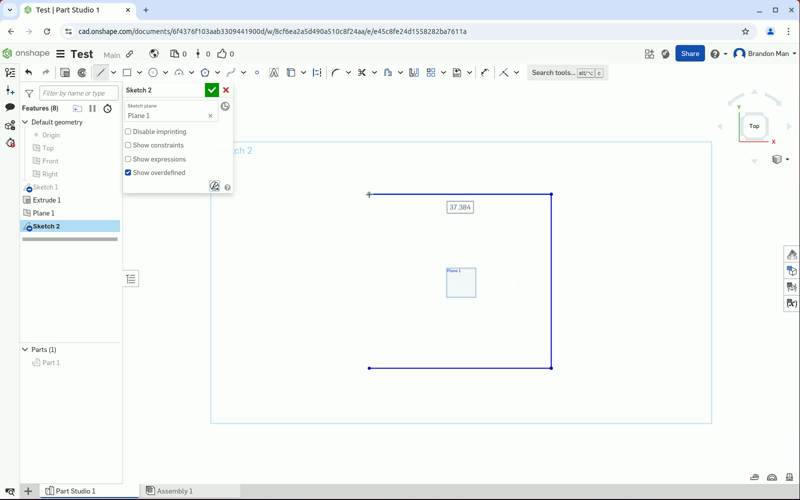
mouse_move(369, 368)
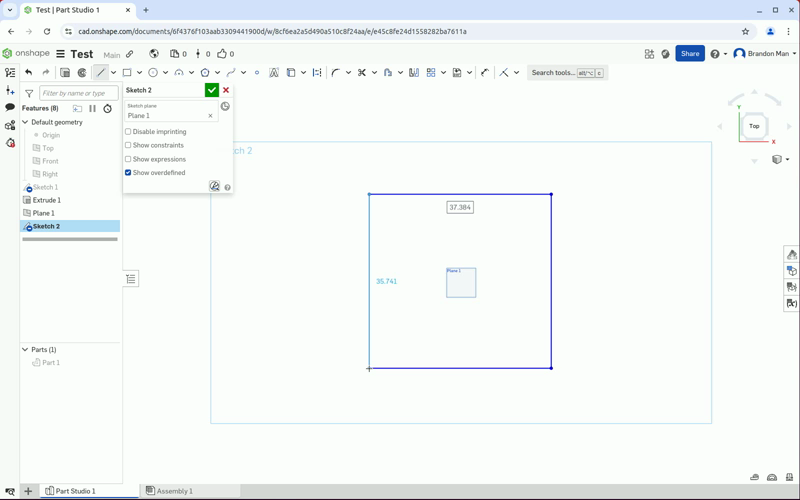
key_up(shift)
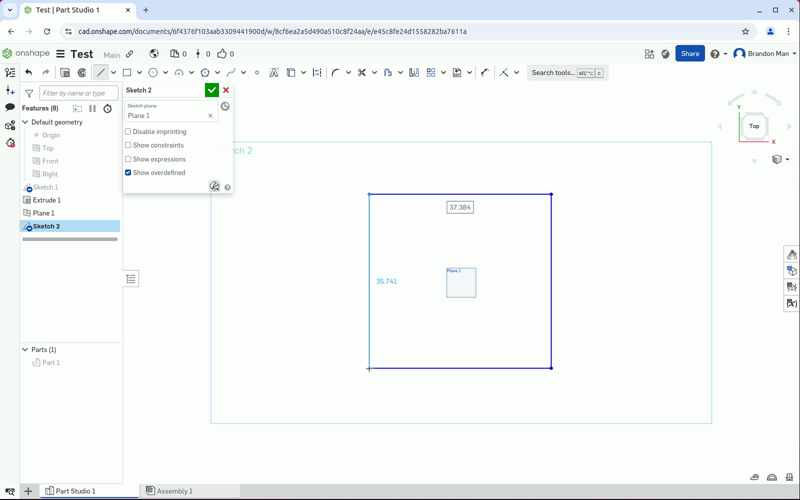
click(369, 368)
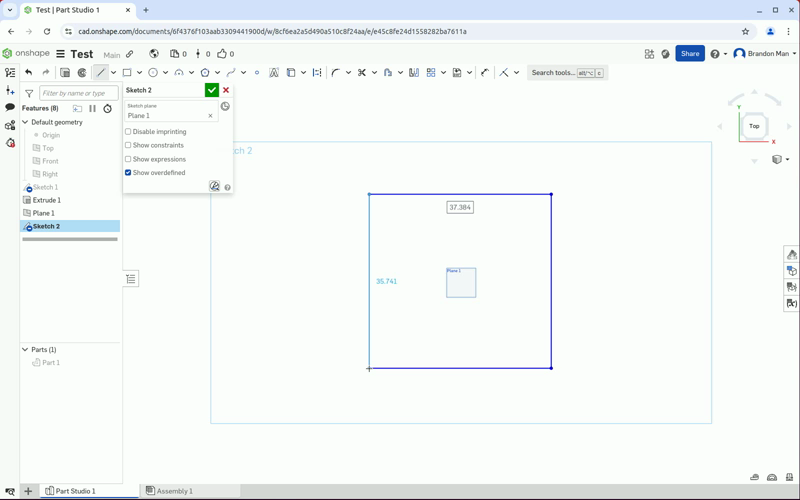
key(esc)
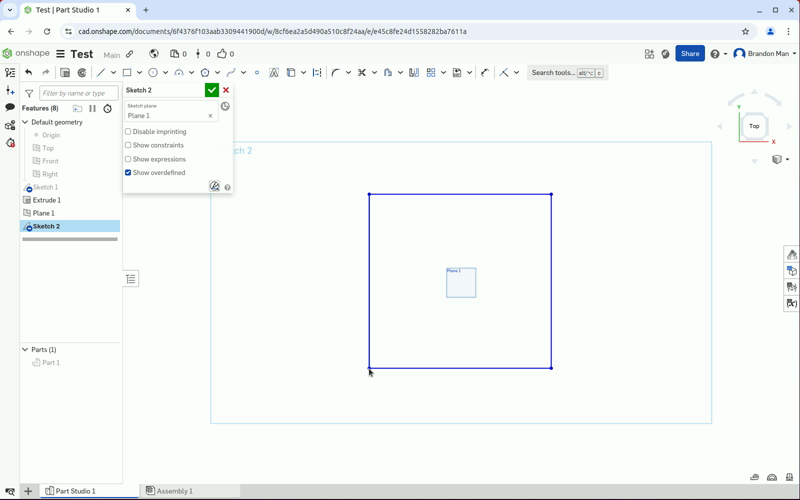
mouse_move(427, 332)
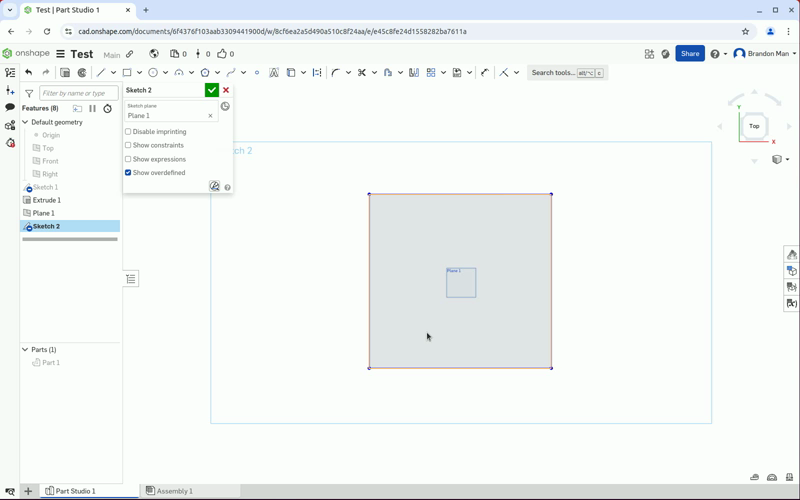
click(427, 332)
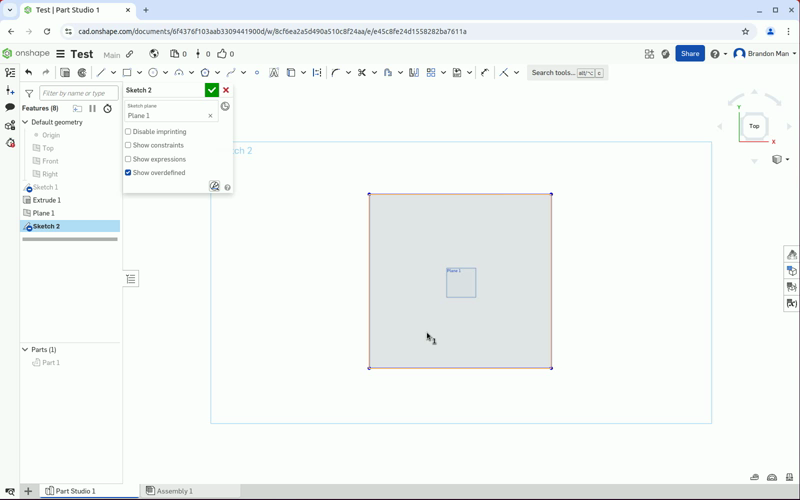
mouse_move(73, 352)
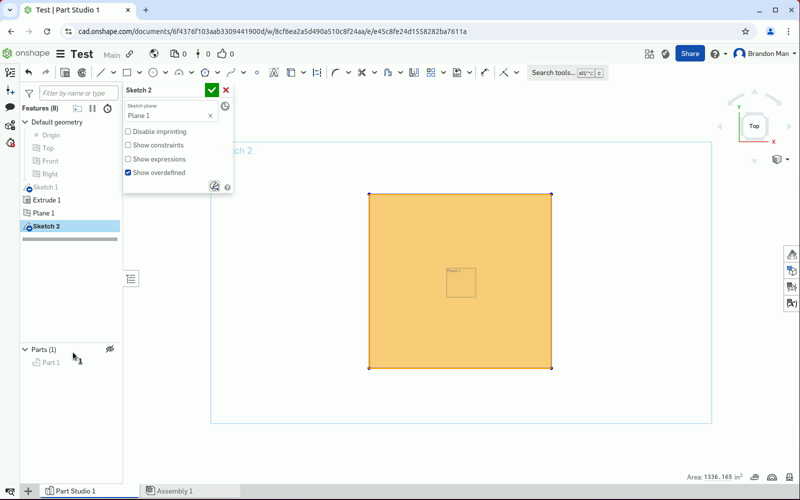
key(shift+y)
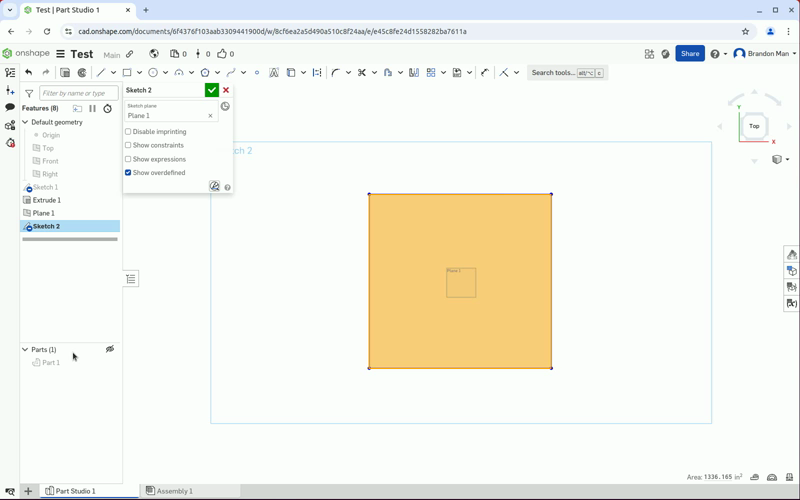
key(shift+e)
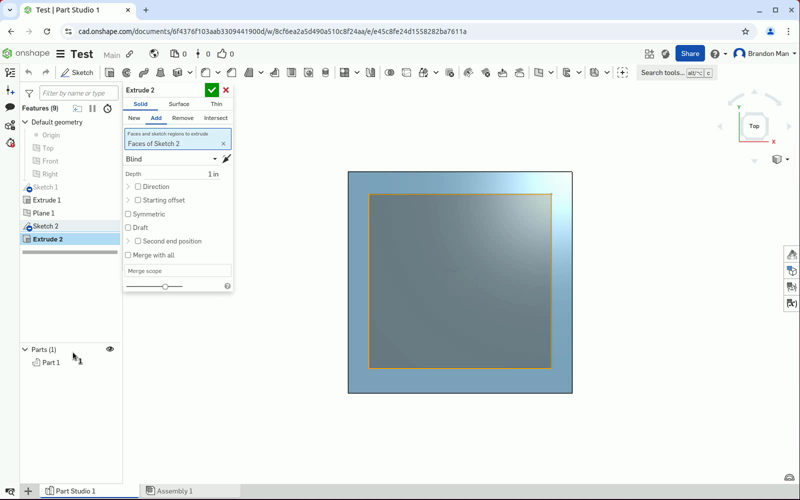
mouse_move(143, 106)
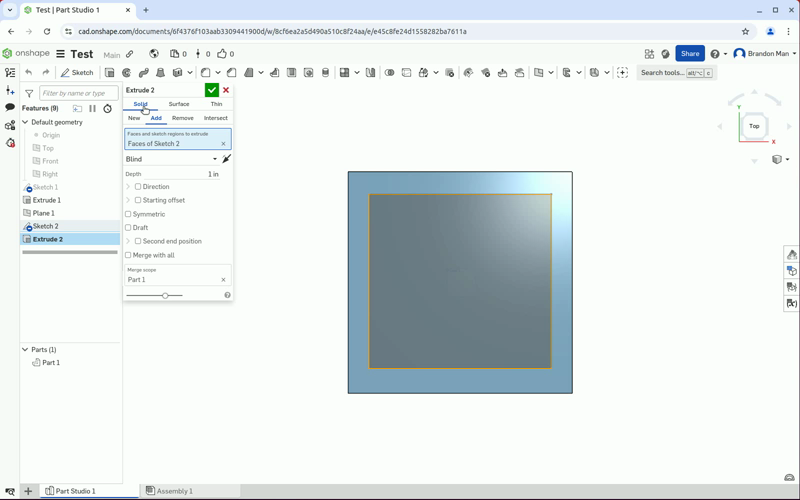
click(143, 106)
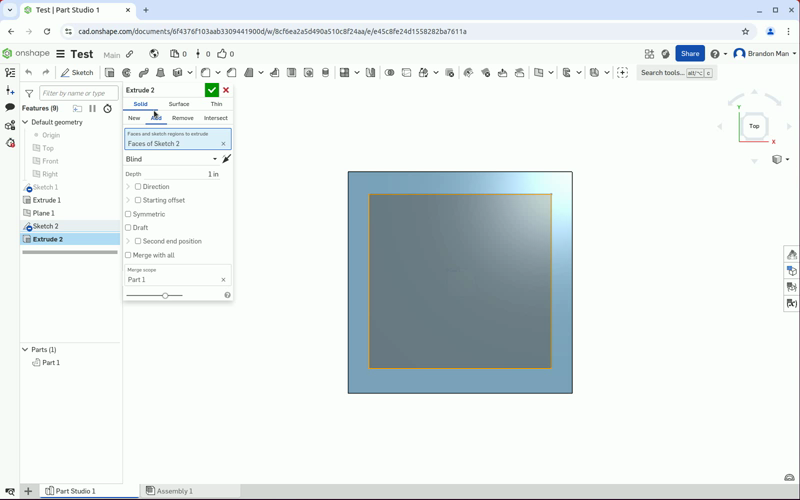
mouse_move(186, 120)
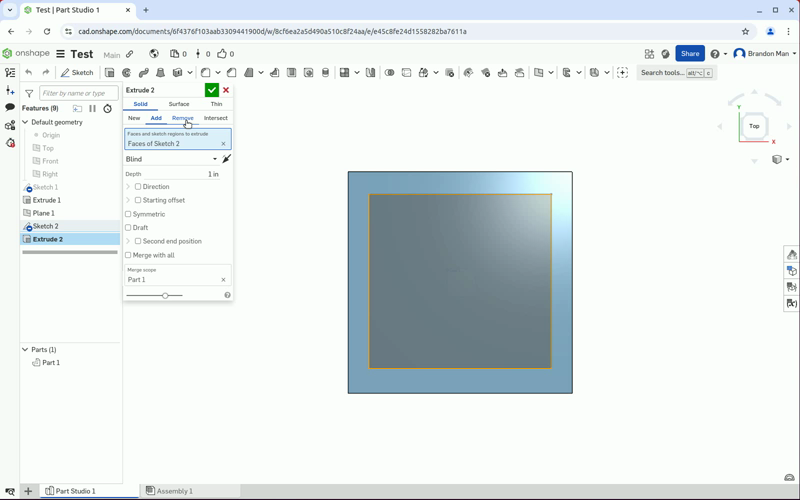
click(186, 120)
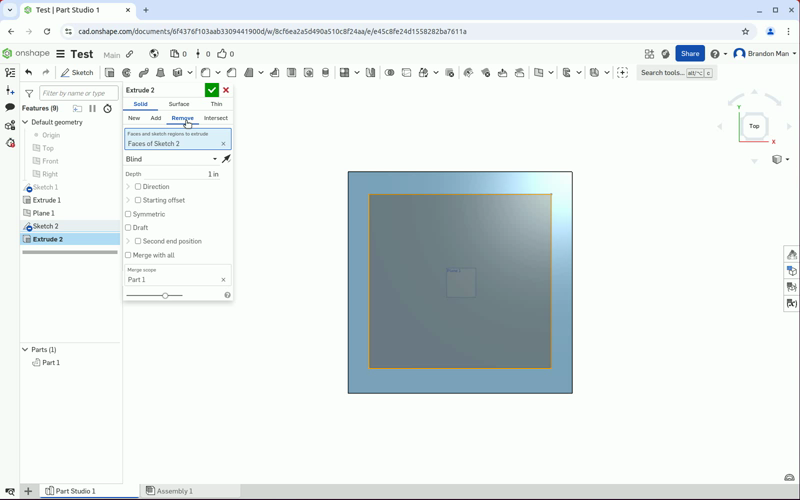
key(tab, 4)
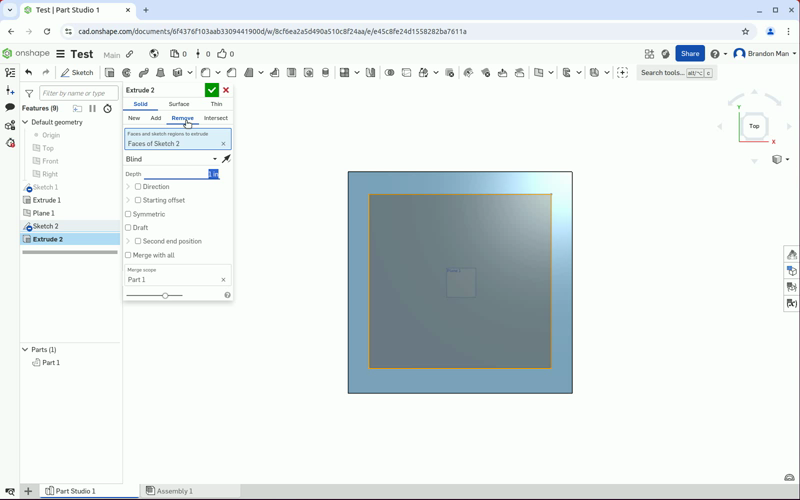
text(5.777)
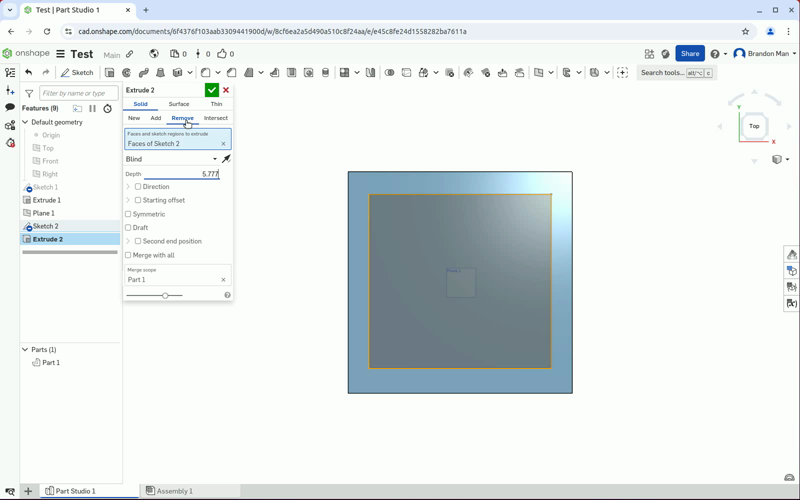
key(tab, 6)
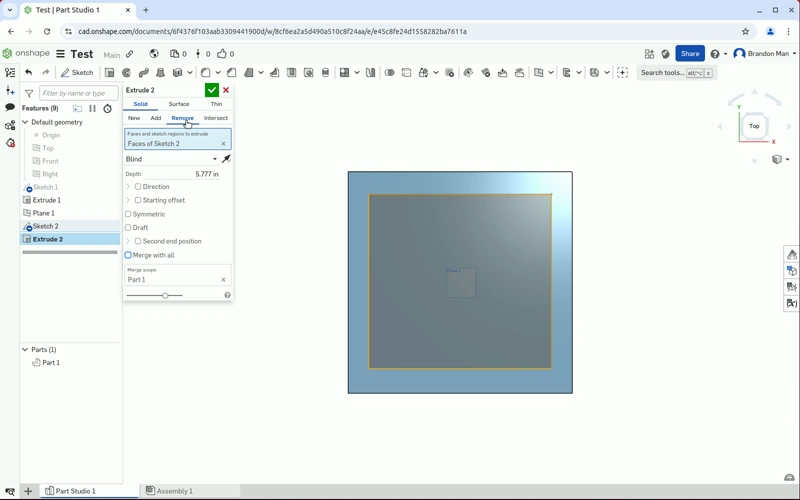
key(space)
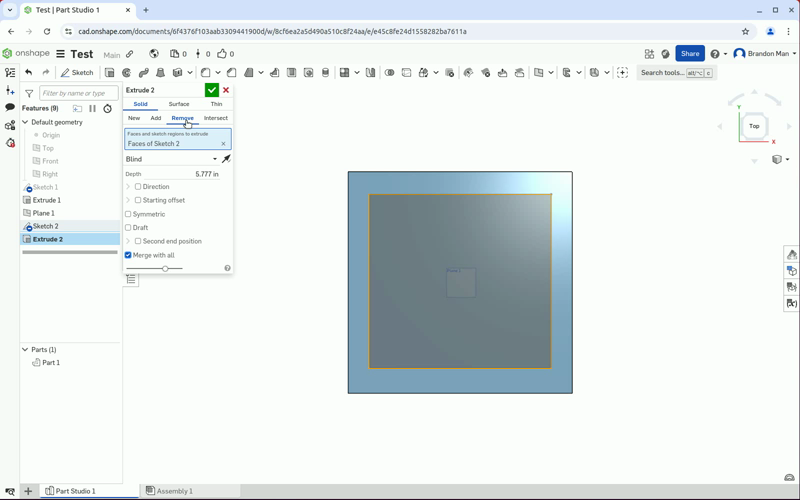
key(enter)
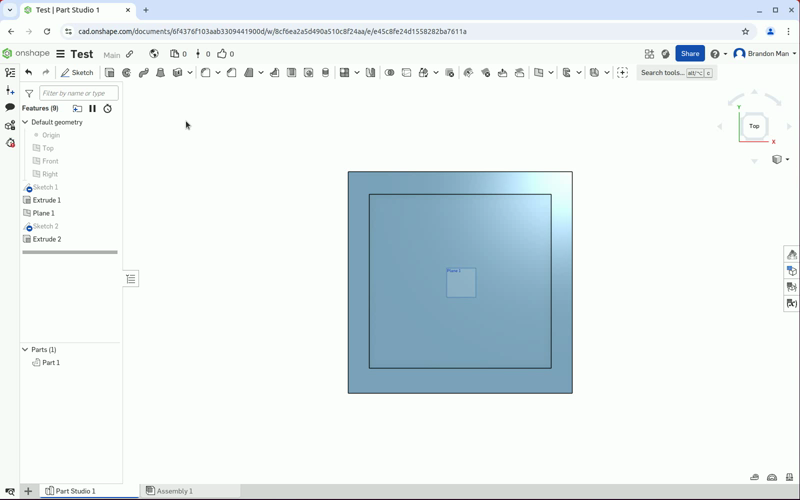
key(shift+h)
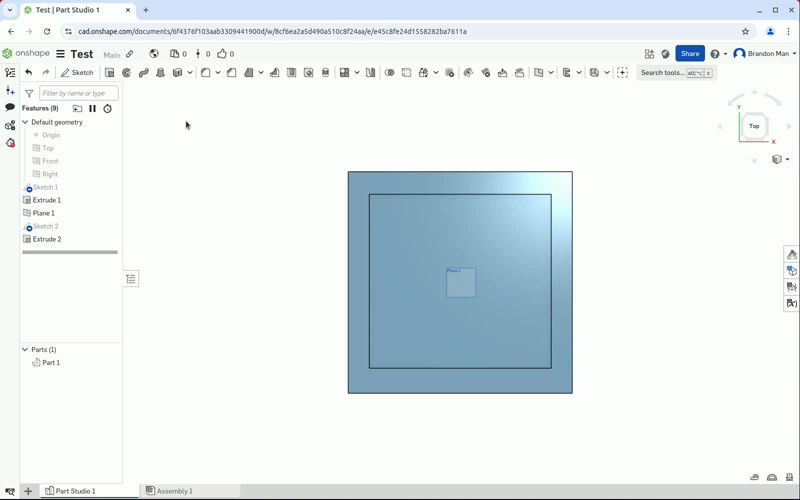
key(shift+h)
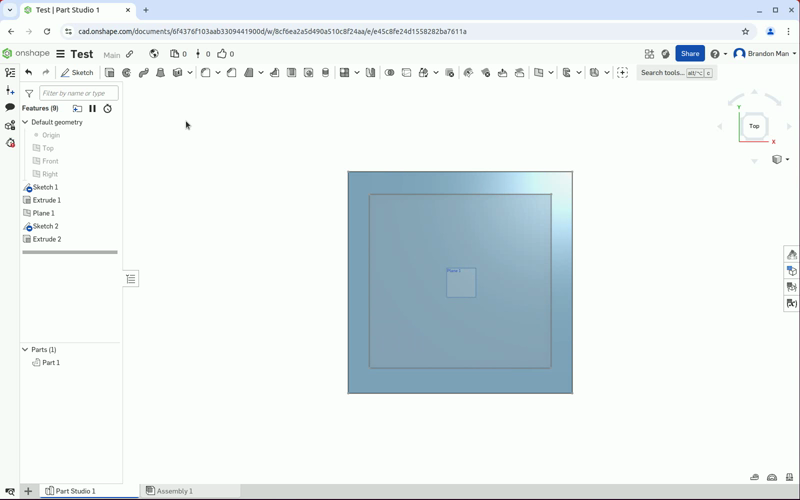
key(shift+7)
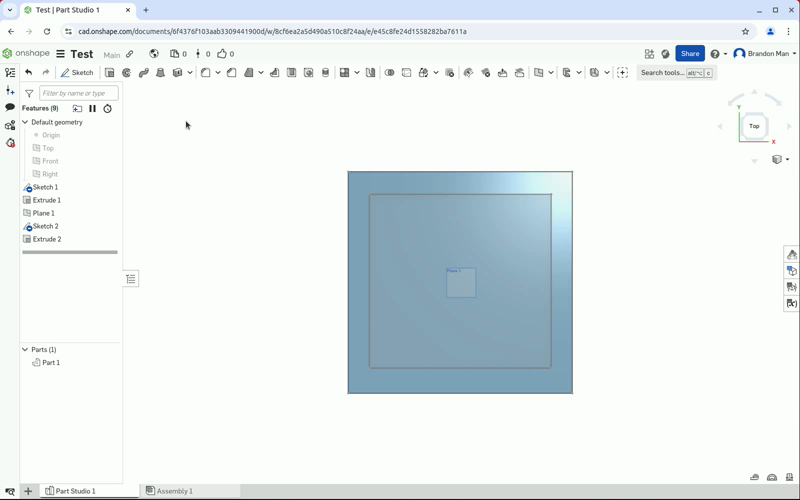
key(up, 3)
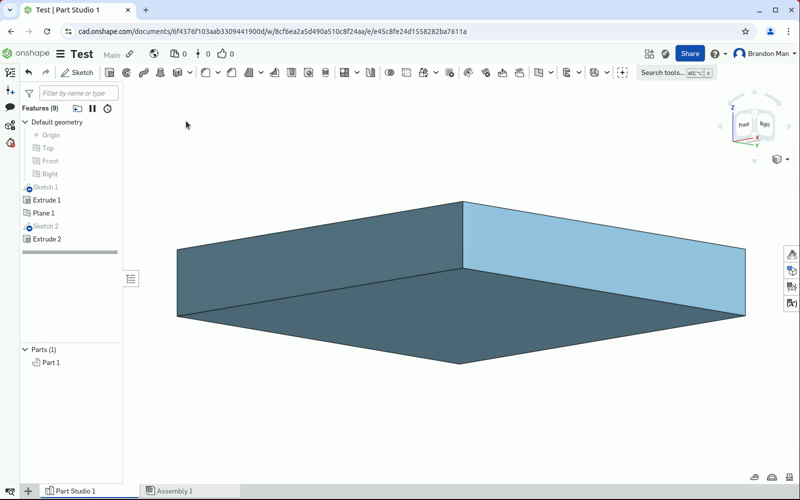
key(left, 3)
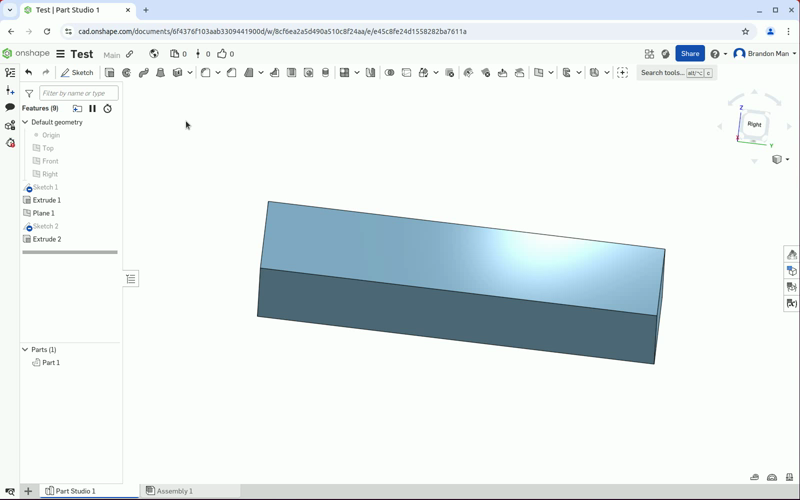
key(right, 3)
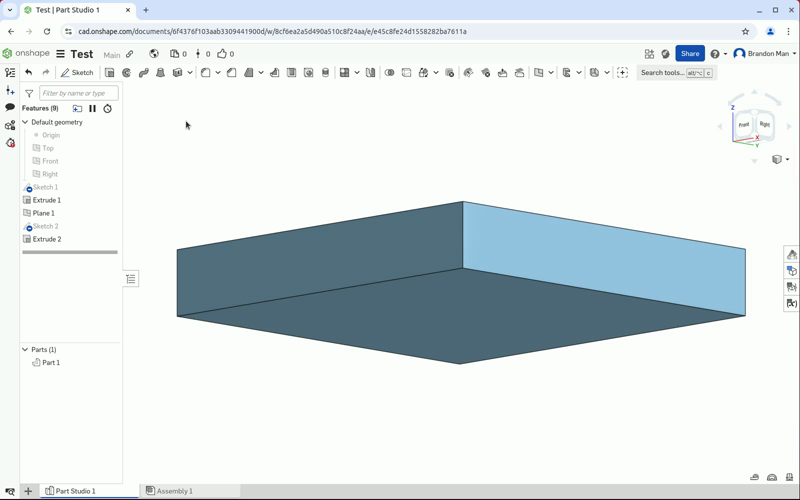
key(down, 3)
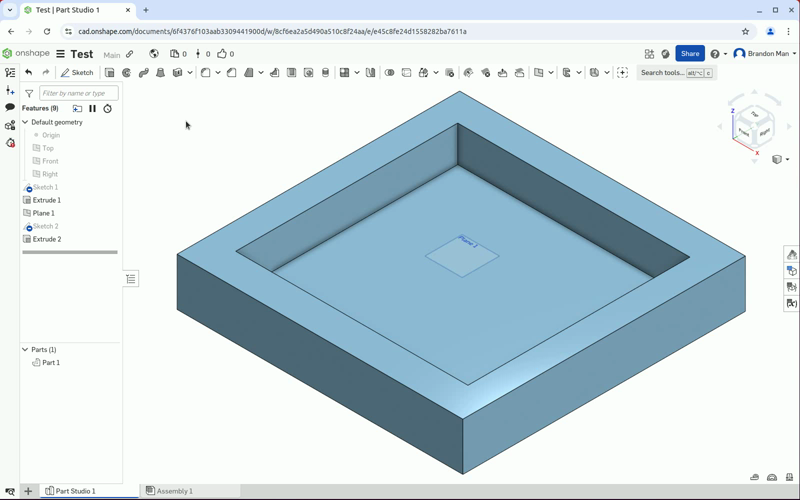
mouse_move(73, 189)
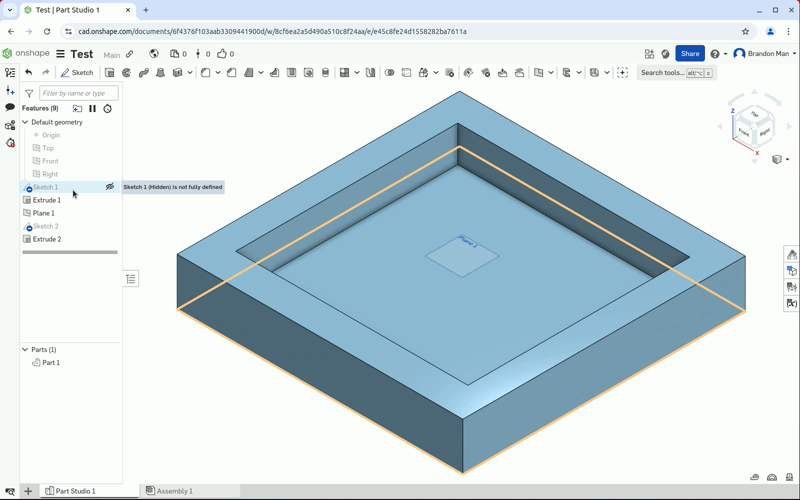
click(73, 189)